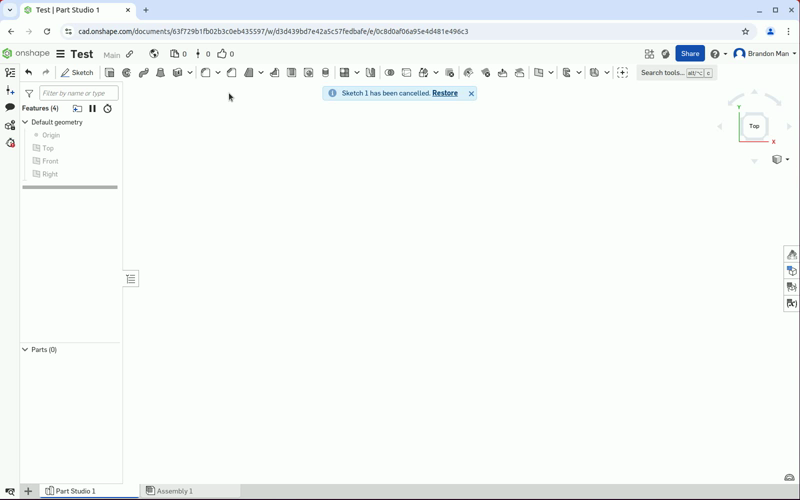
key(shift+h)
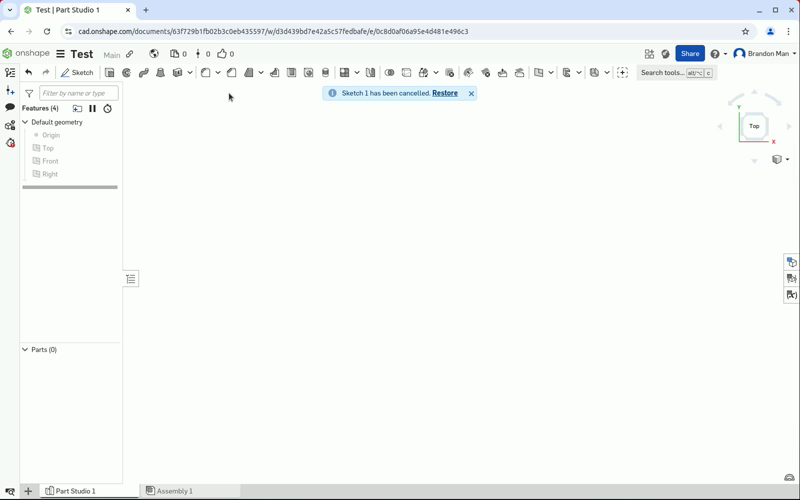
mouse_move(73, 352)
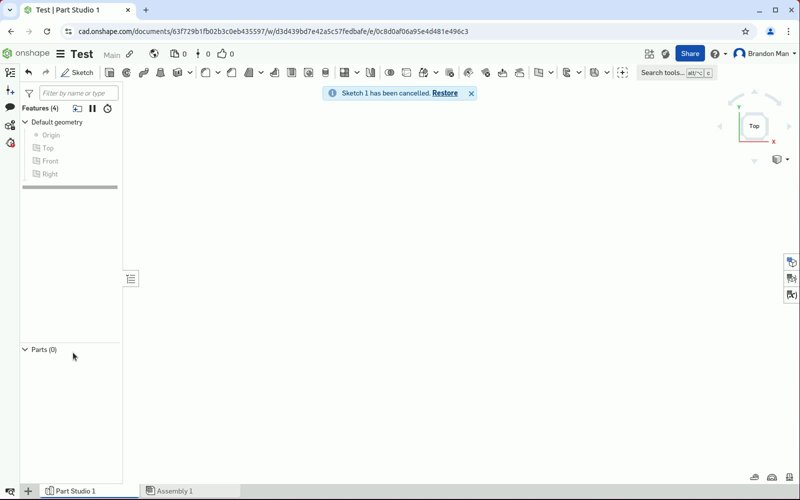
key(y)
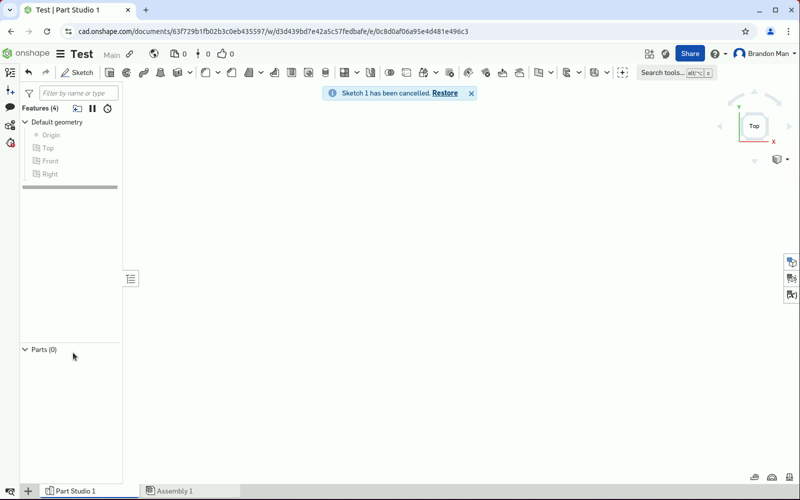
key(shift+p)
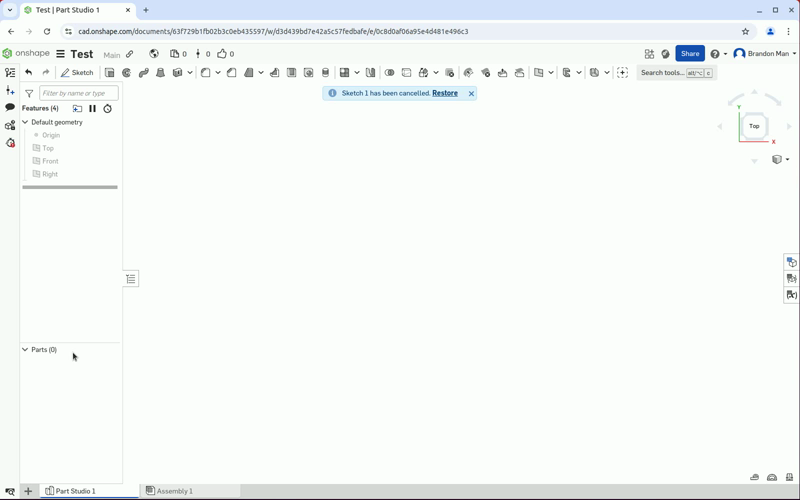
key(space)
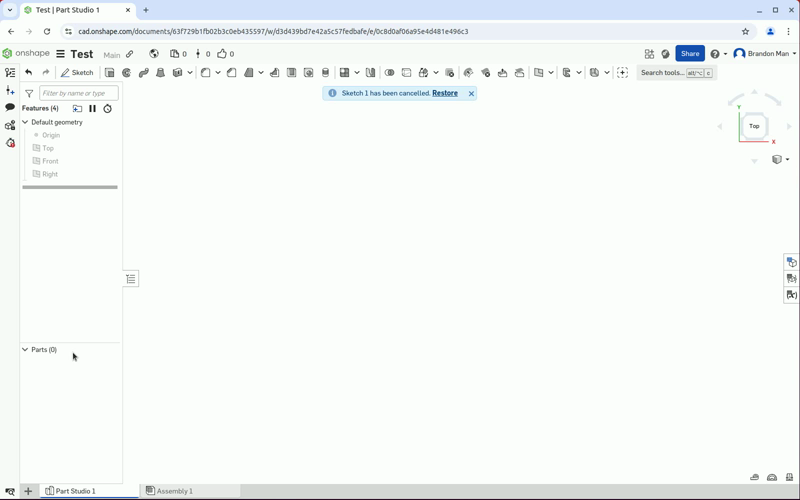
key_down(shift)
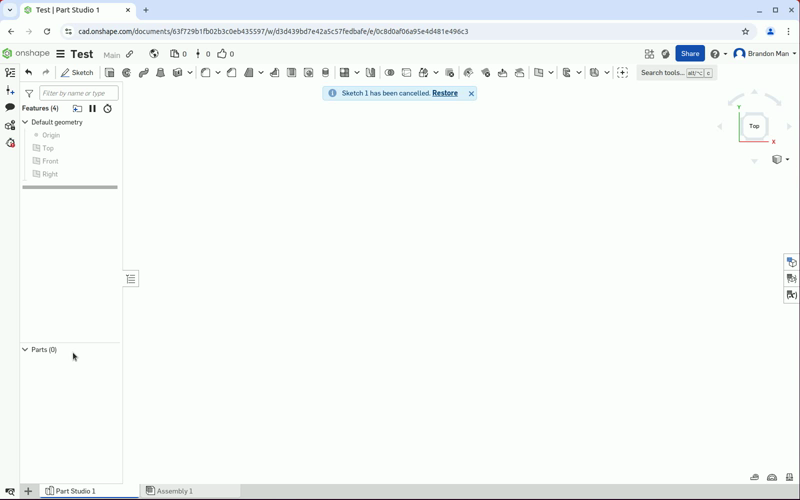
key(up)
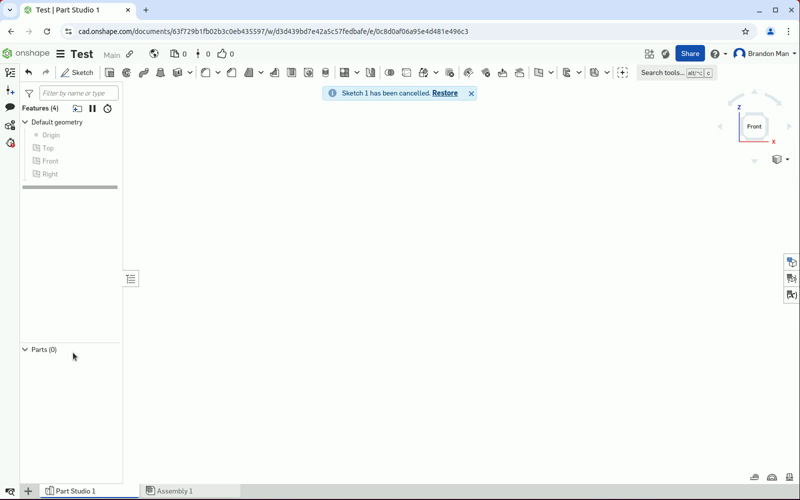
key_up(shift)
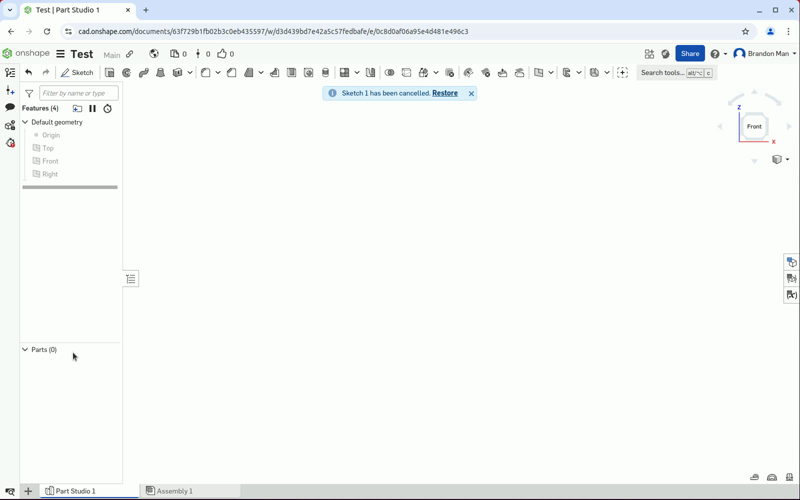
mouse_move(73, 352)
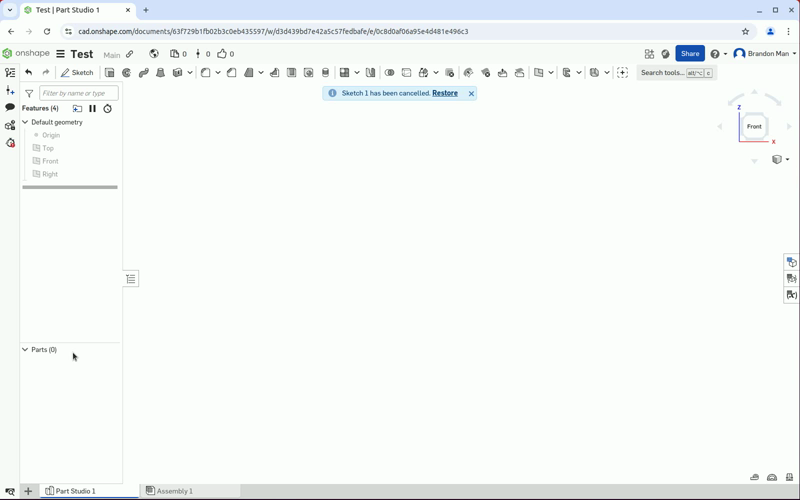
key(shift+y)
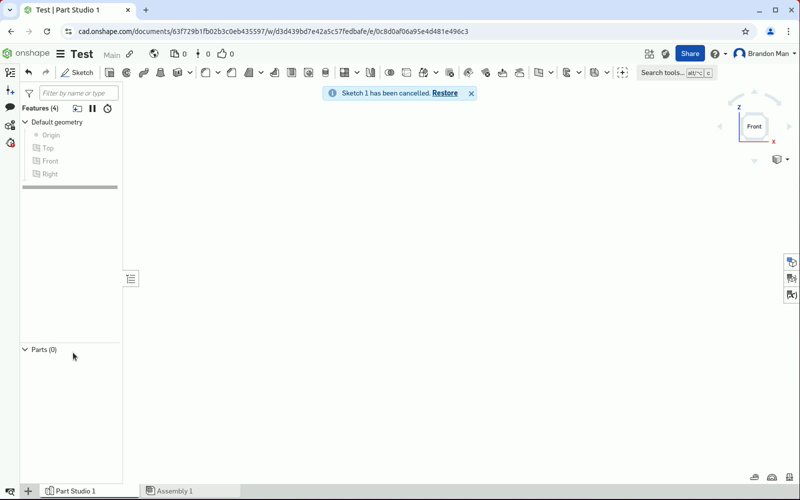
key(shift+s)
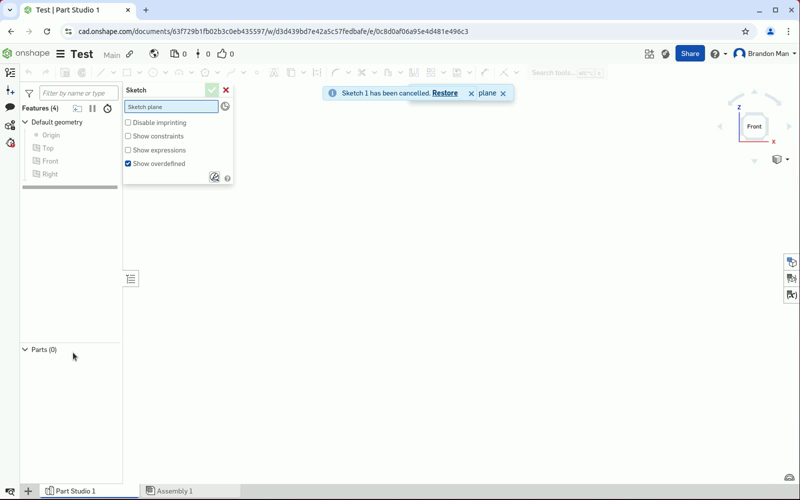
mouse_move(73, 163)
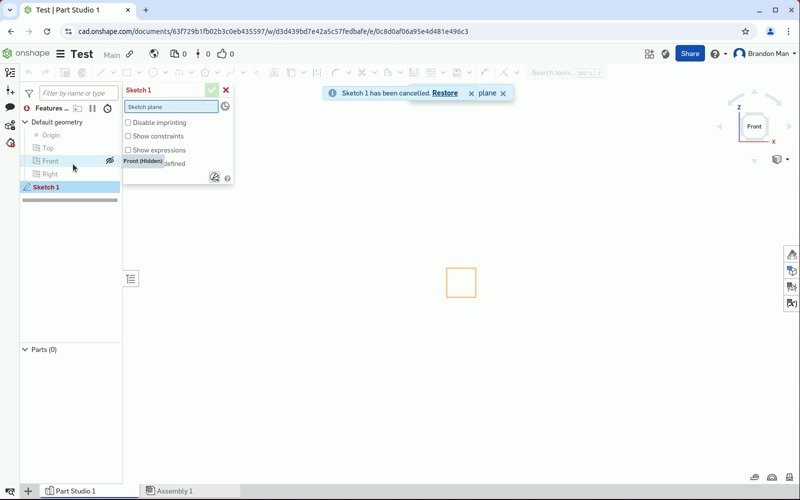
click(73, 163)
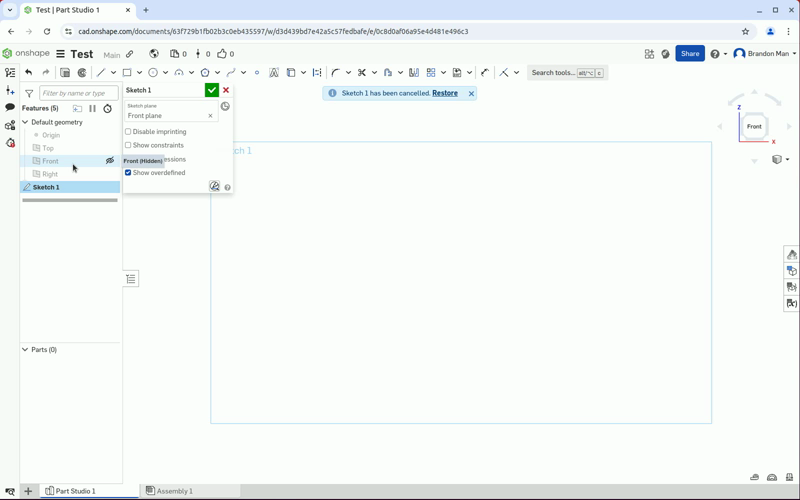
mouse_move(73, 352)
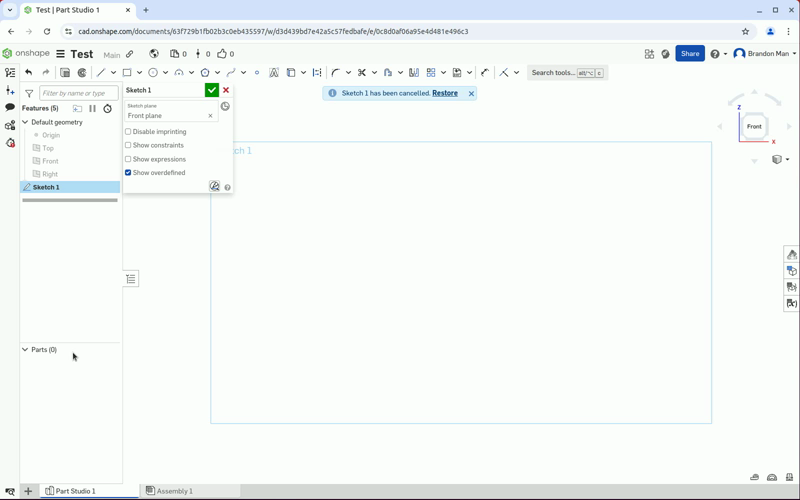
key(y)
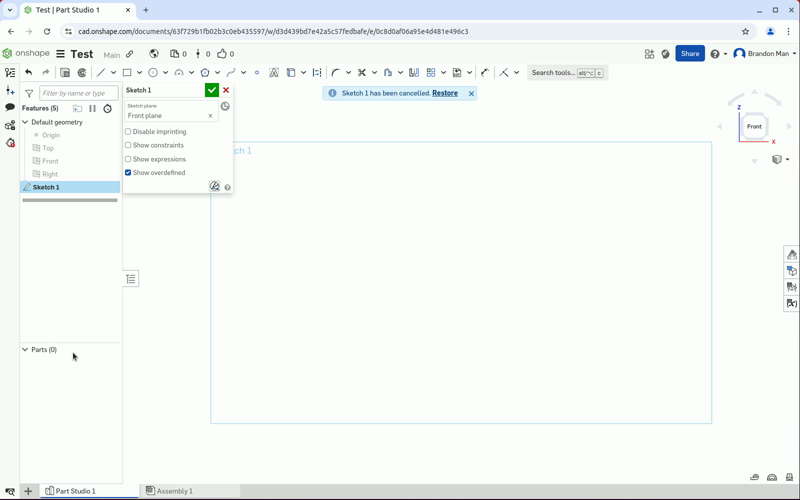
key(l)
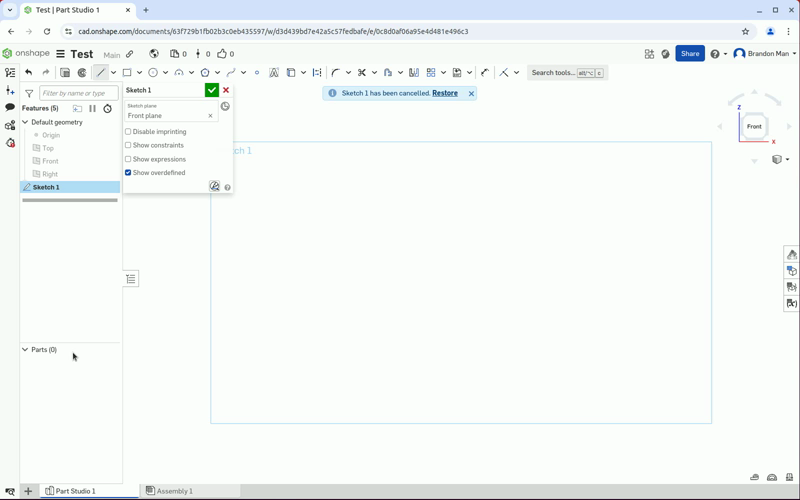
key_down(shift)
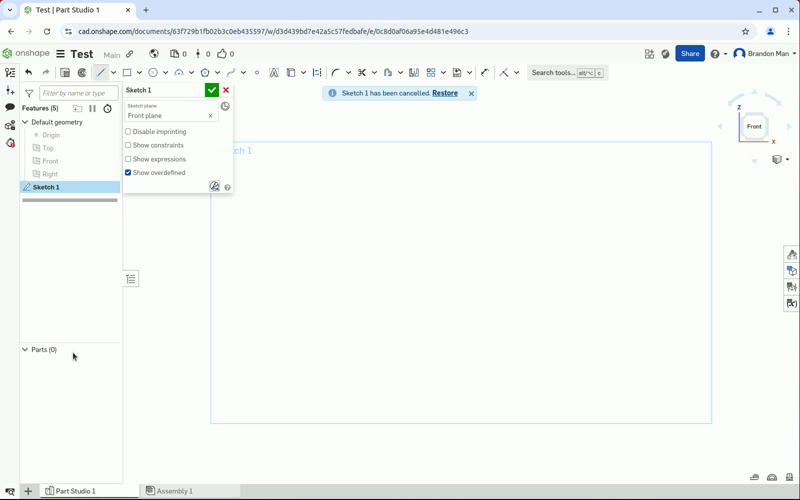
mouse_move(375, 395)
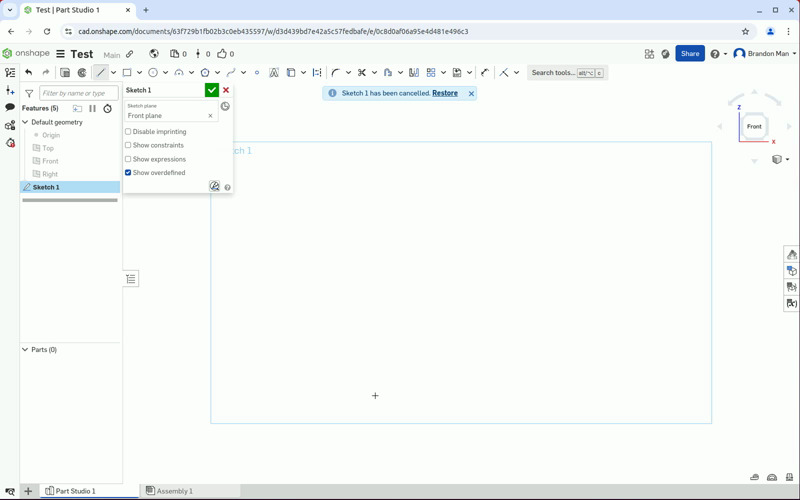
click(375, 395)
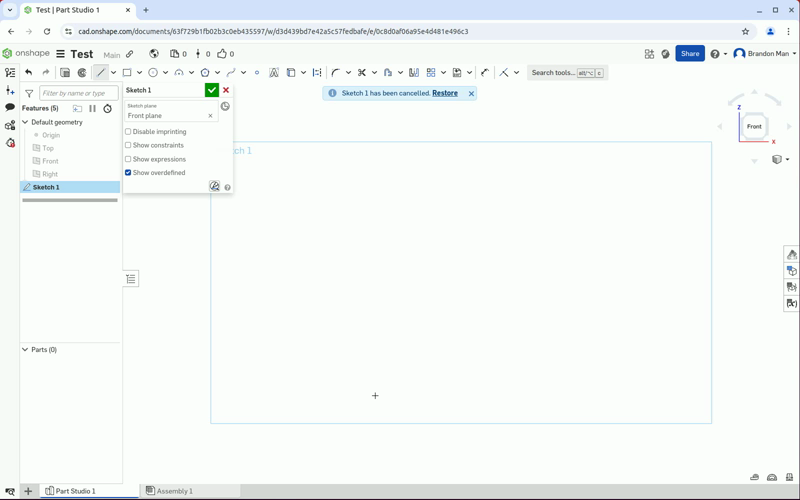
key_up(shift)
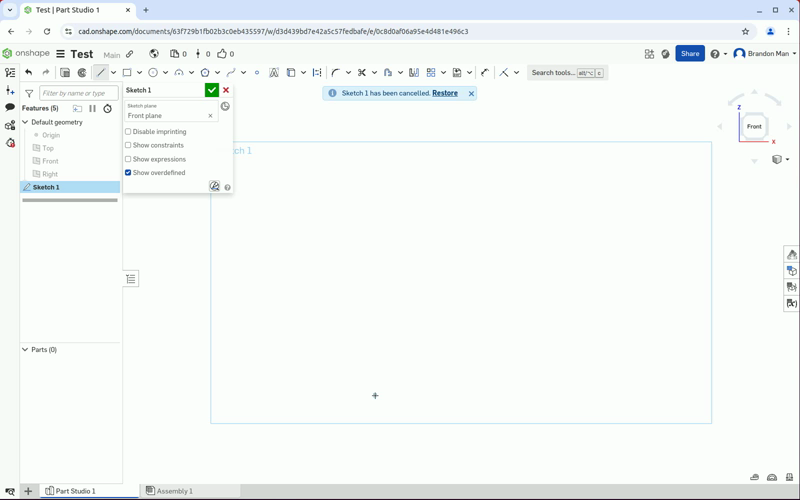
key_down(shift)
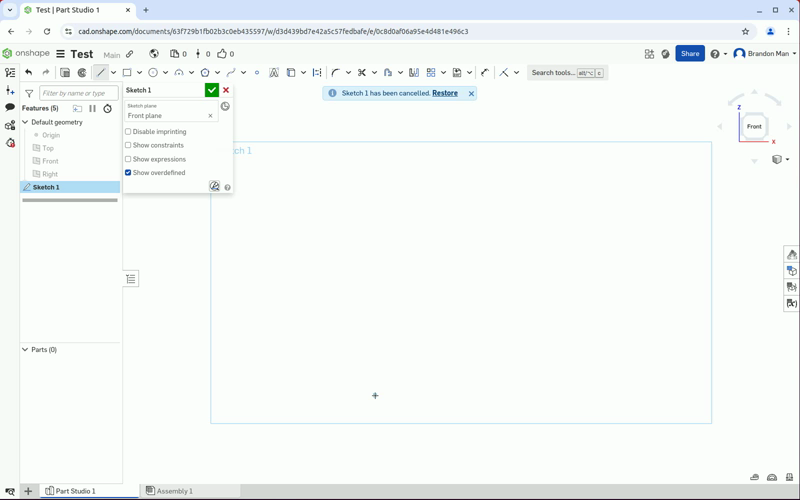
mouse_move(544, 395)
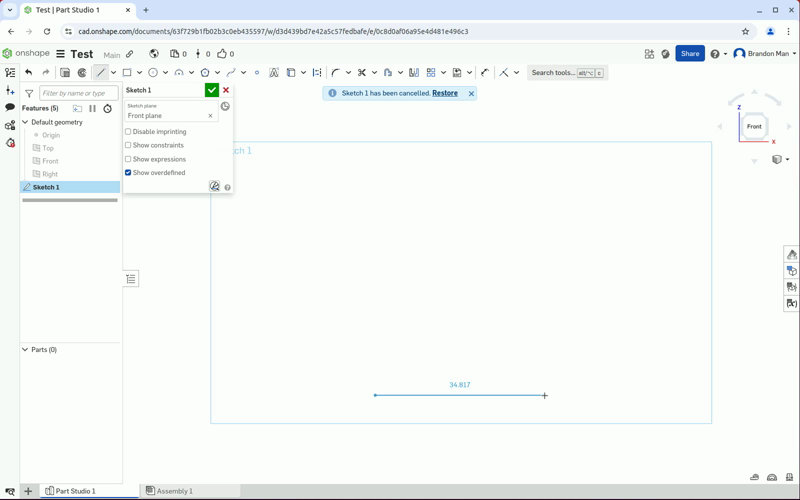
click(544, 395)
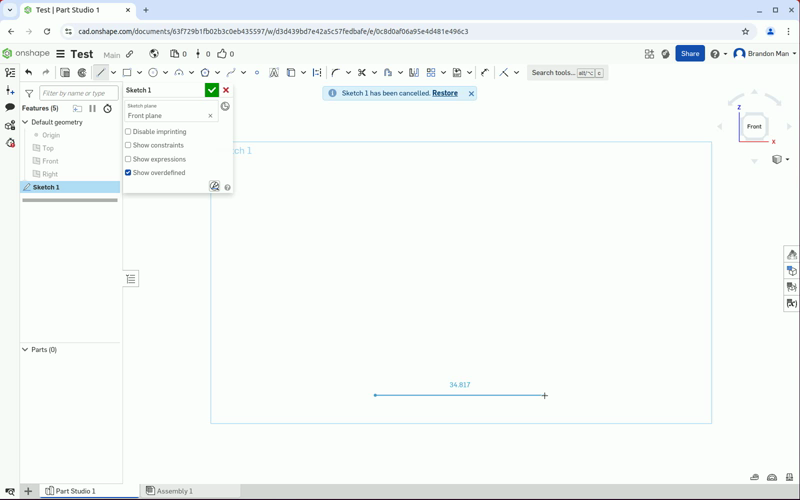
key_up(shift)
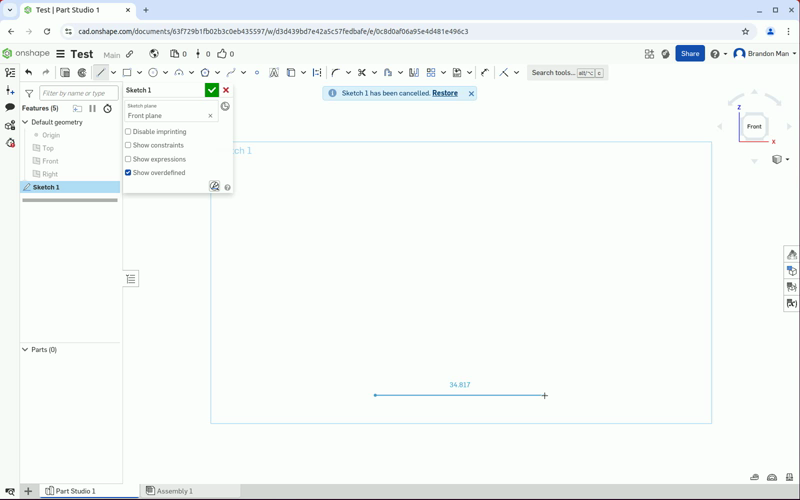
key_down(shift)
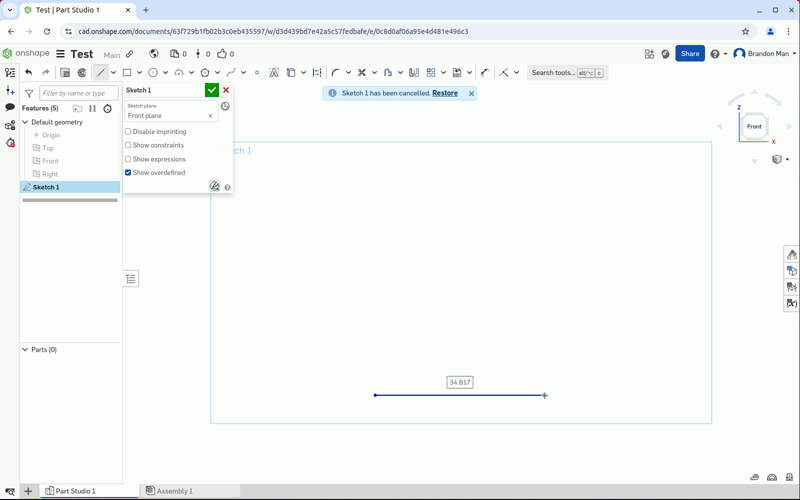
mouse_move(544, 171)
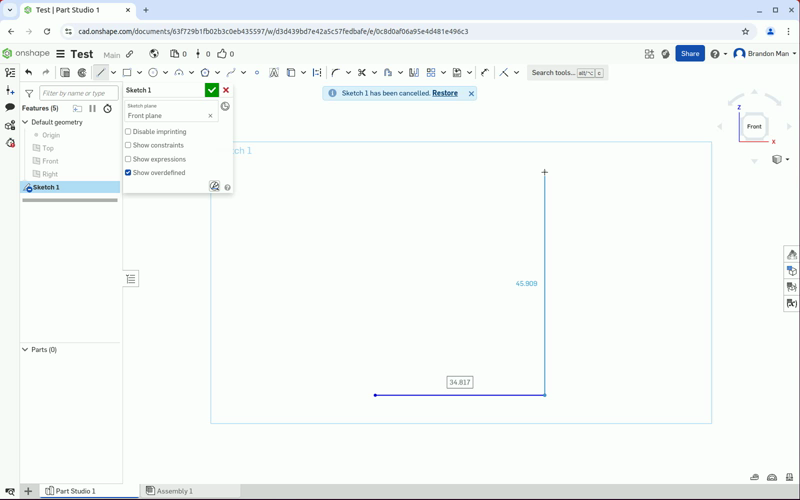
click(544, 171)
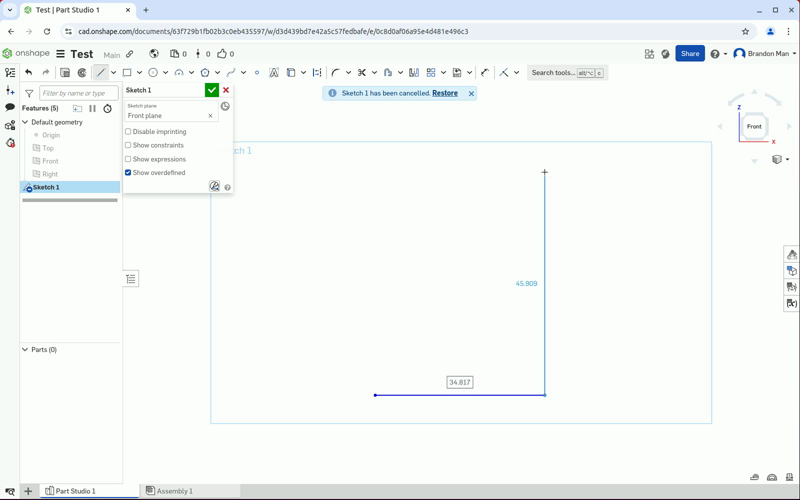
key_up(shift)
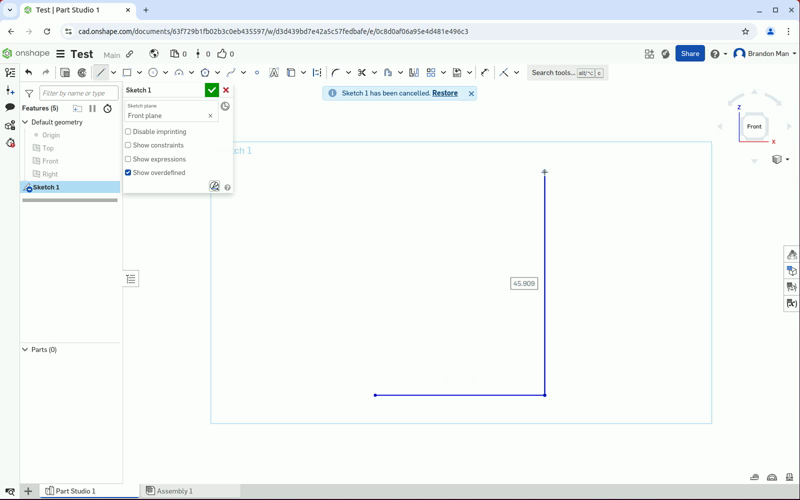
key_down(shift)
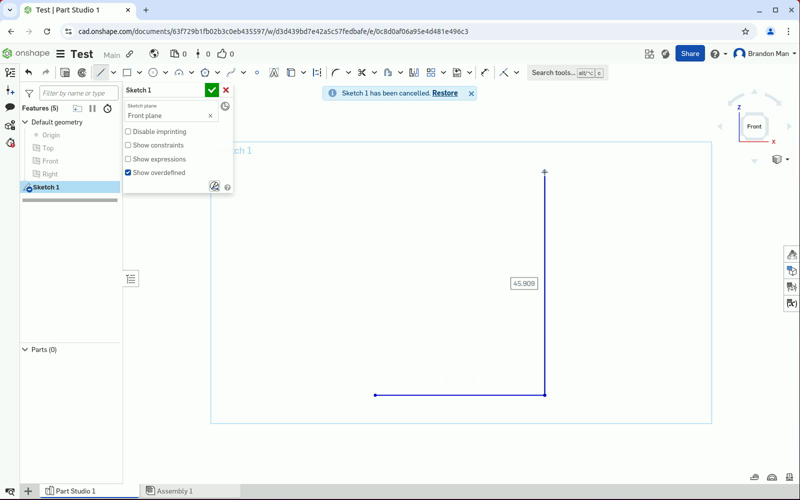
mouse_move(375, 171)
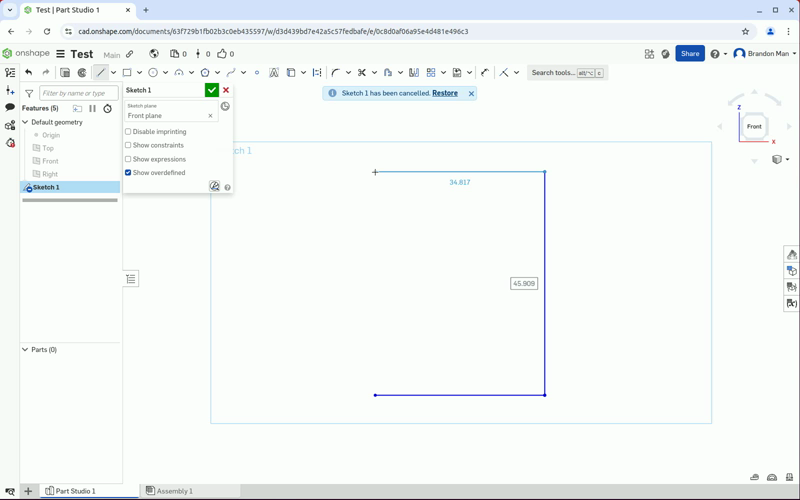
click(375, 171)
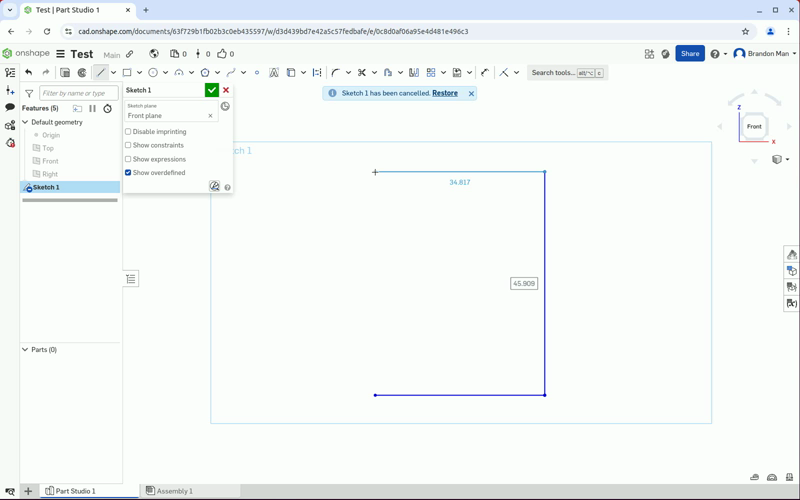
key_up(shift)
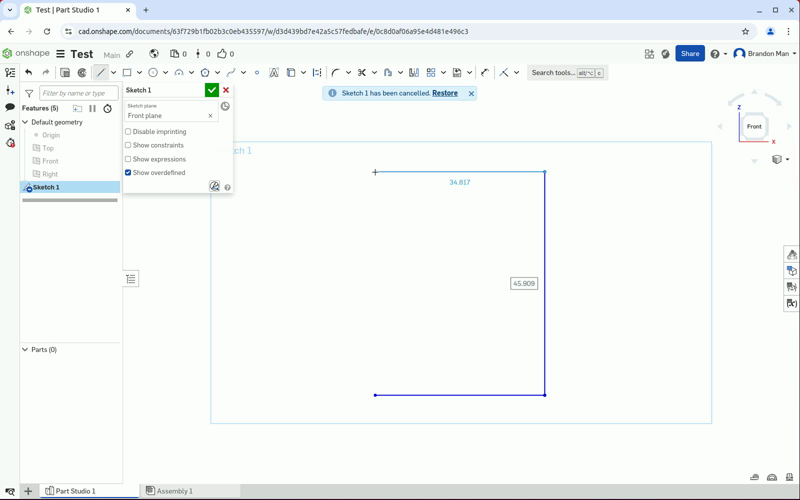
key_down(shift)
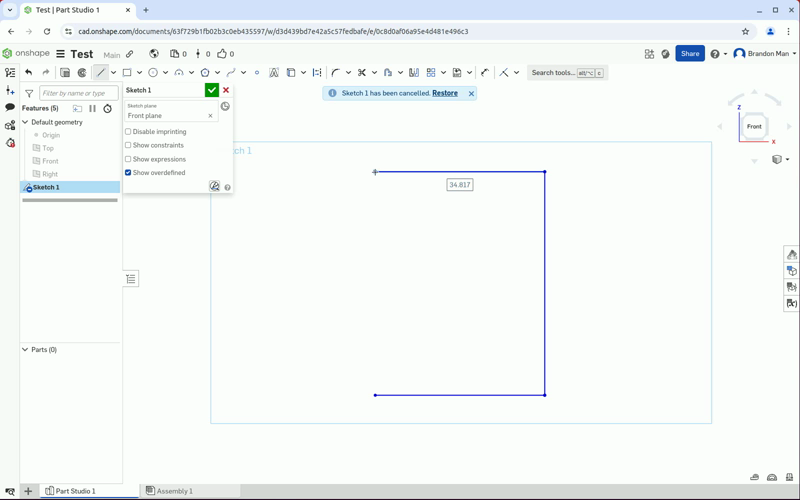
mouse_move(375, 395)
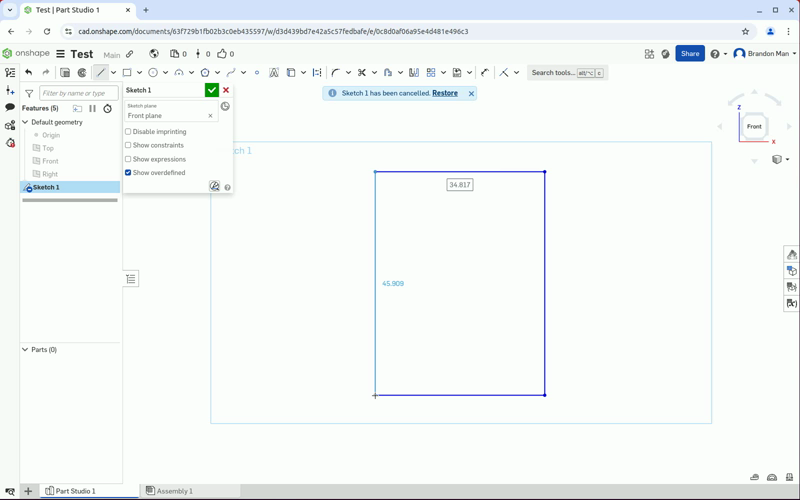
key_up(shift)
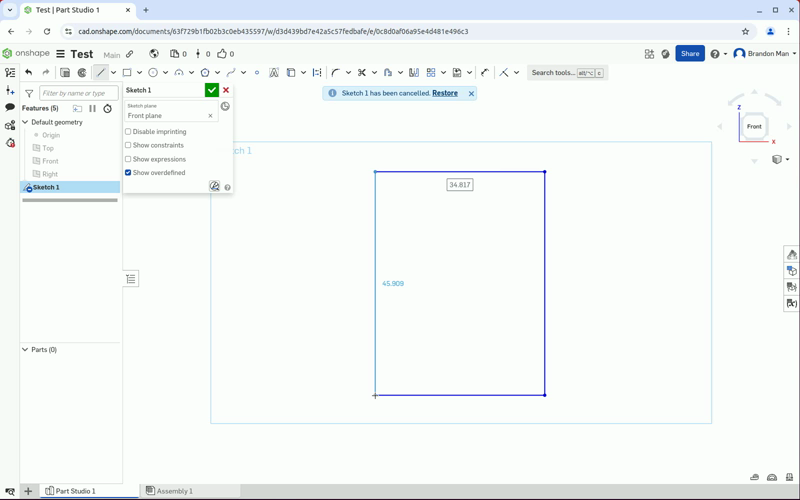
click(375, 395)
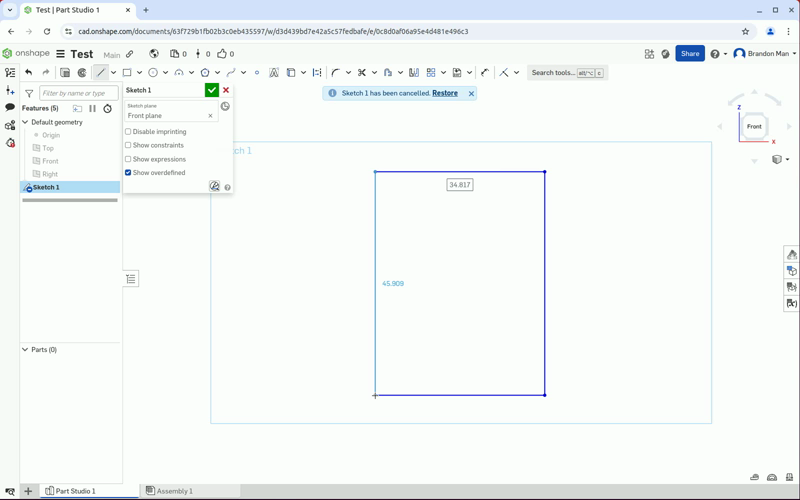
key(esc)
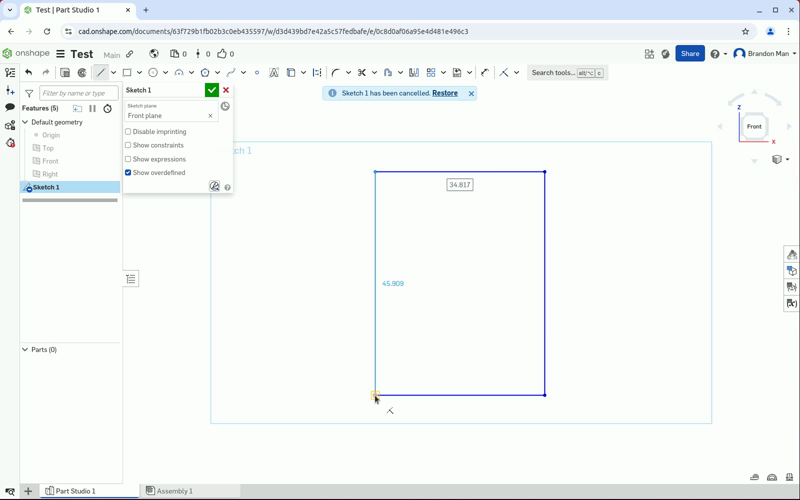
mouse_move(442, 353)
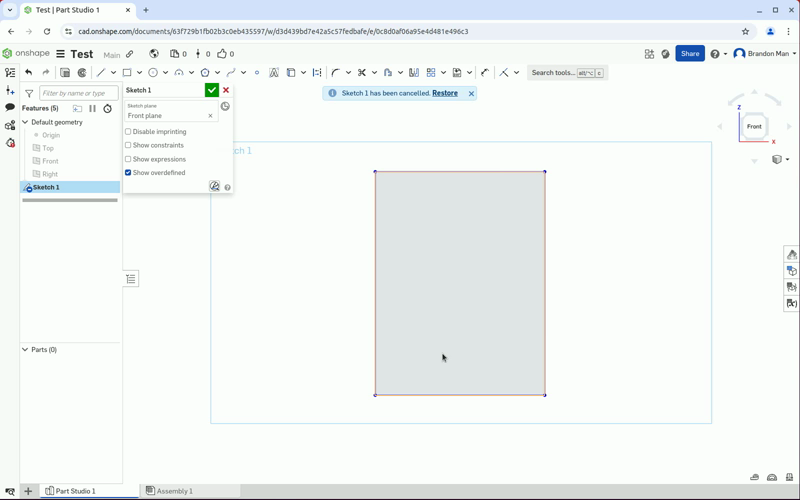
click(442, 353)
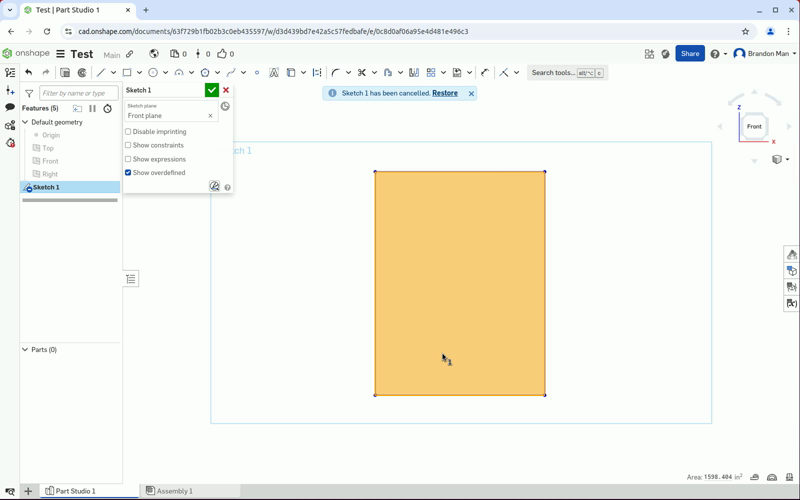
mouse_move(73, 352)
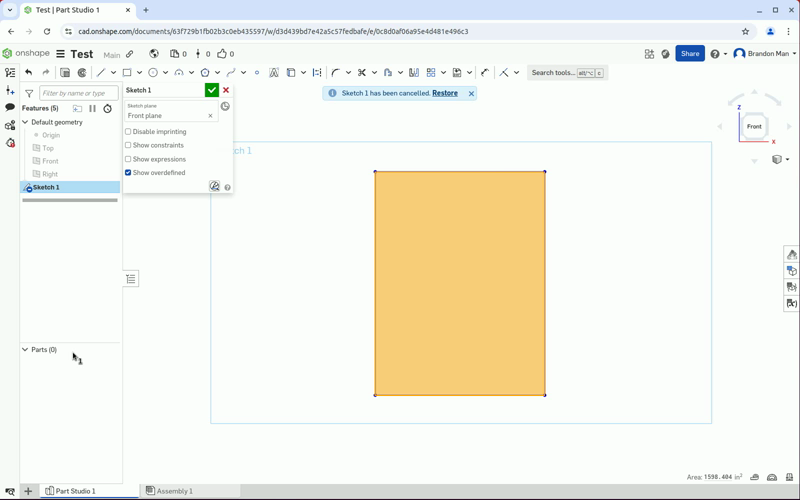
key(shift+y)
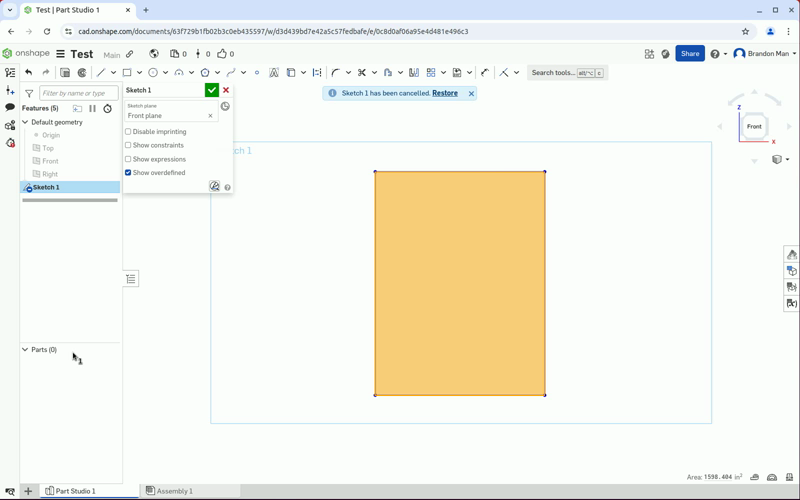
key(shift+e)
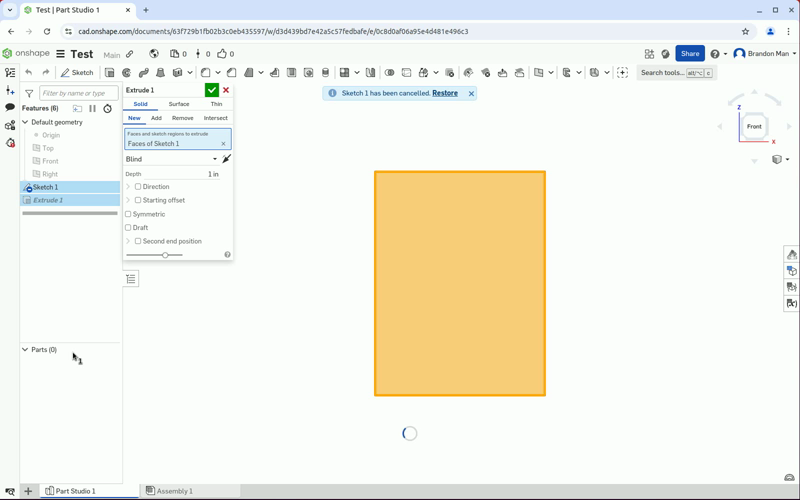
mouse_move(143, 106)
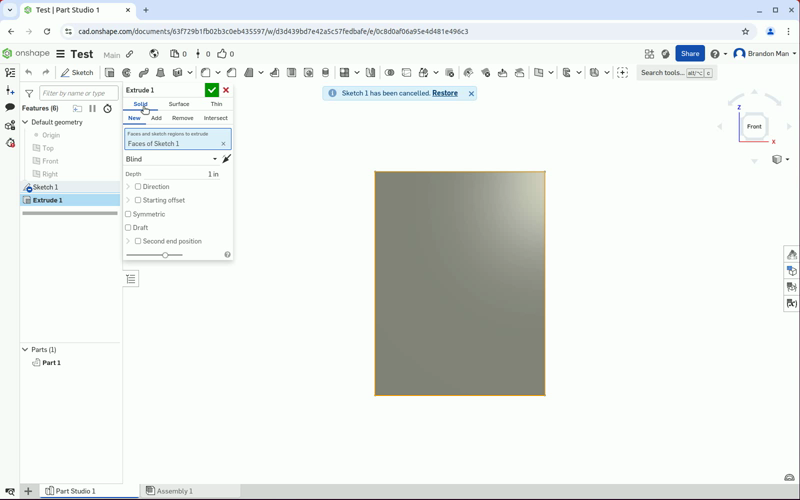
click(143, 106)
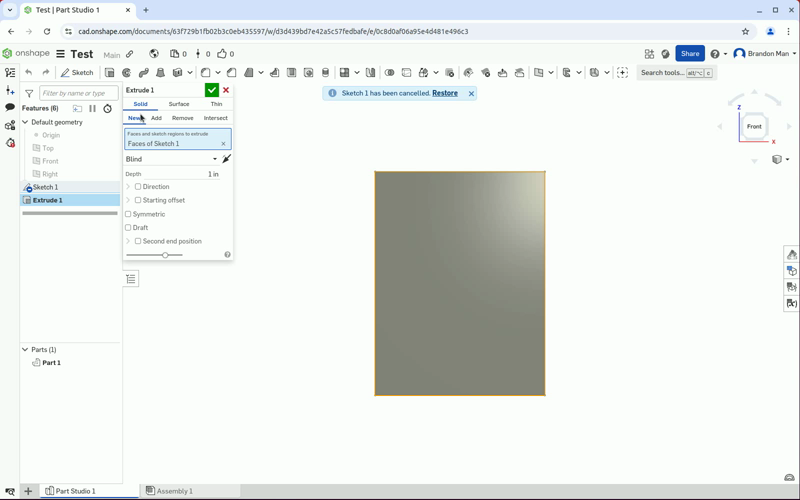
mouse_move(137, 120)
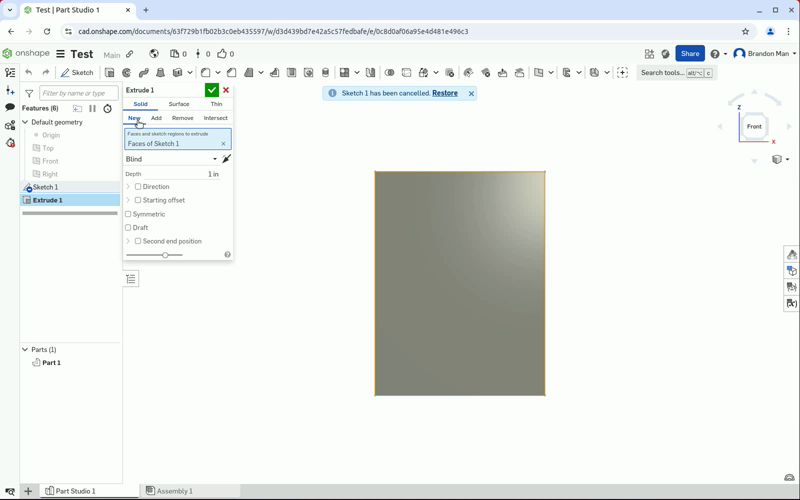
click(137, 120)
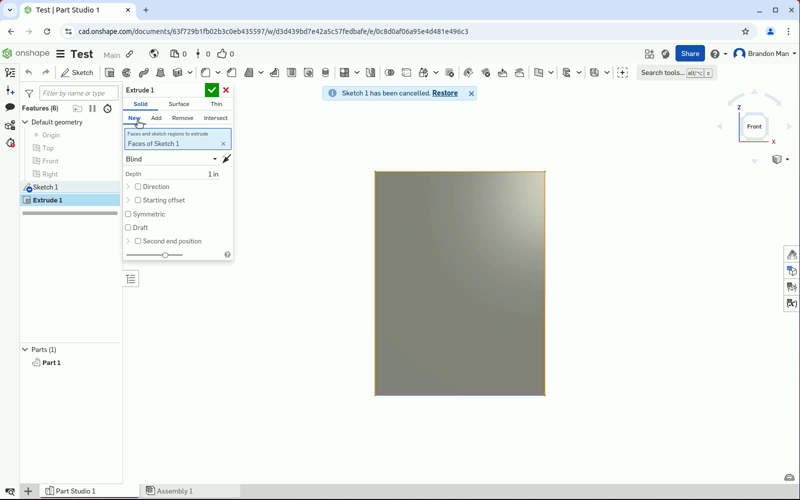
key(tab, 4)
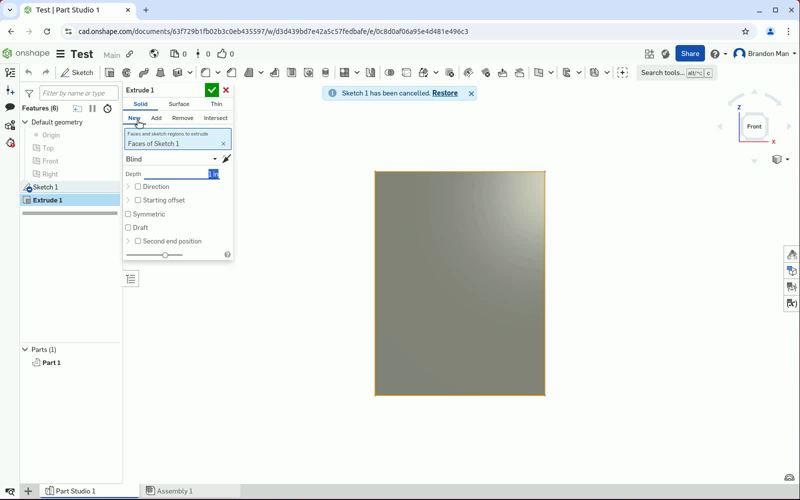
text(14.442)
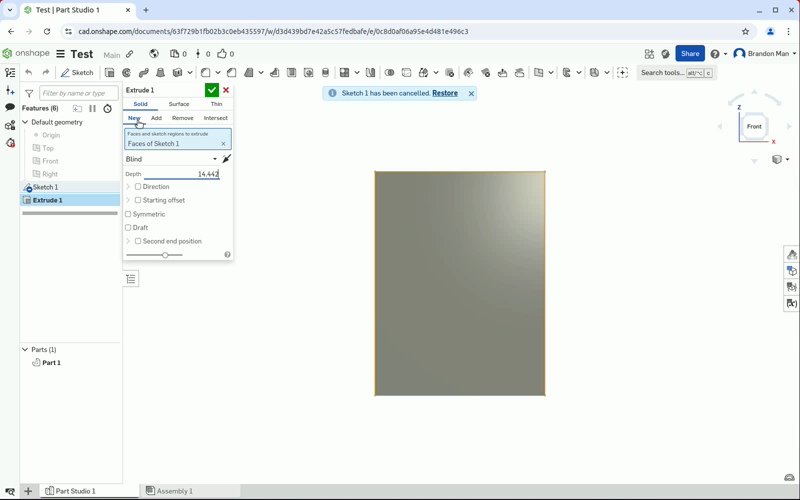
key(tab, 3)
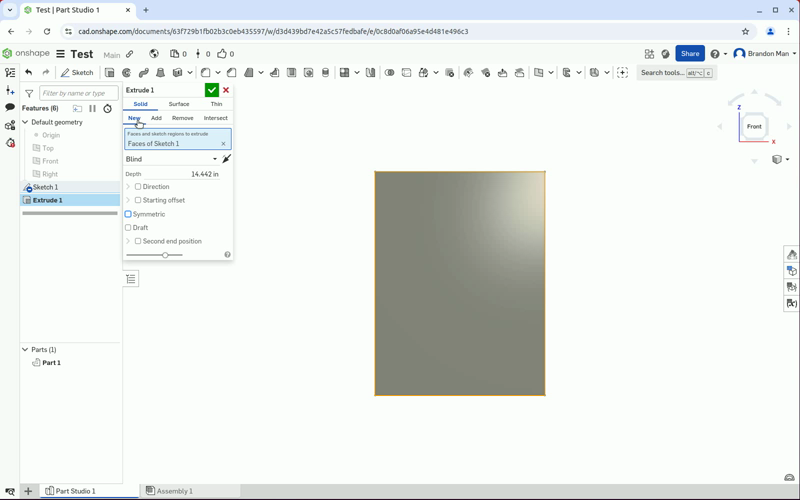
key(space)
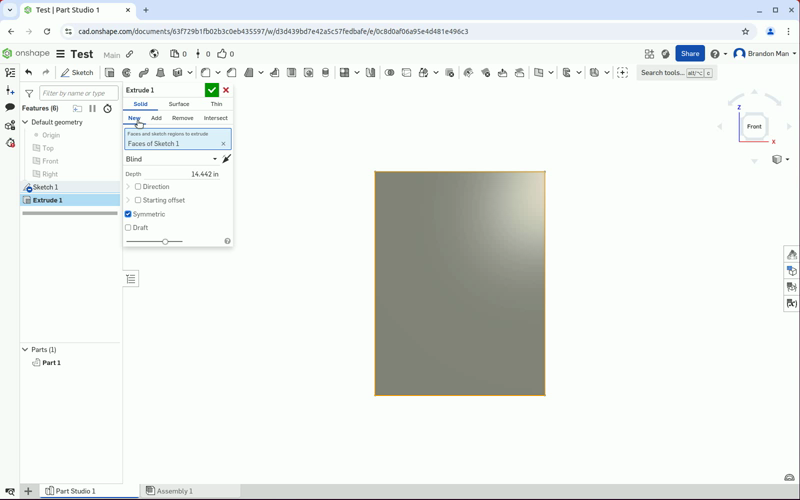
key(enter)
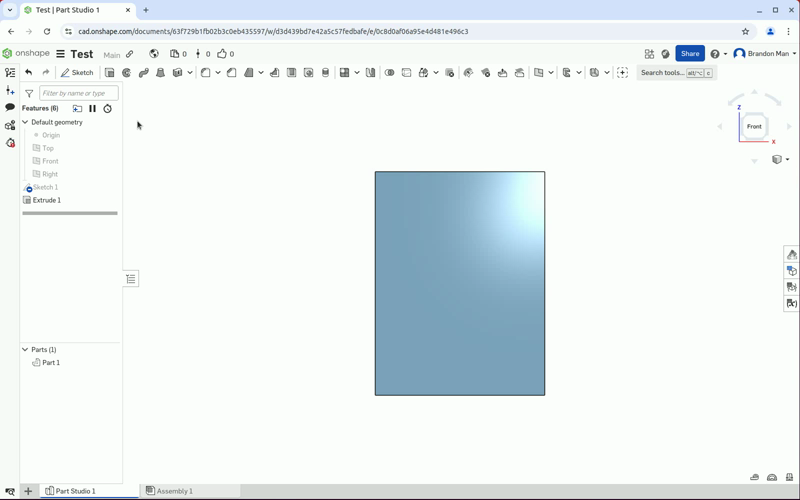
key(shift+h)
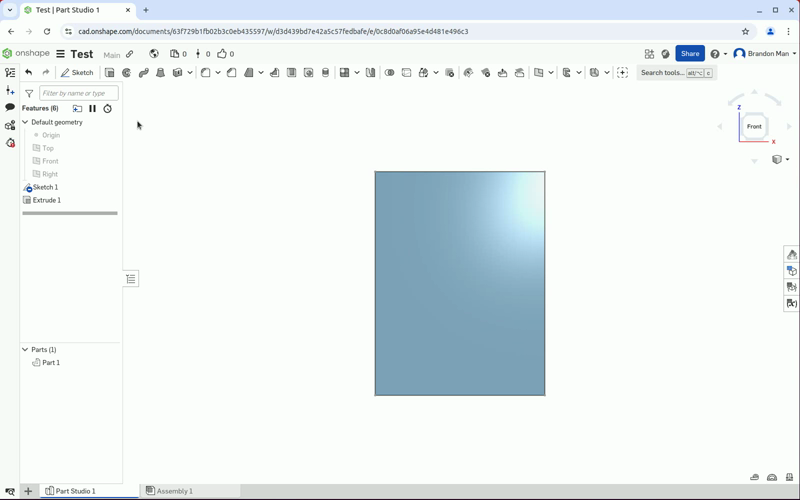
key(shift+h)
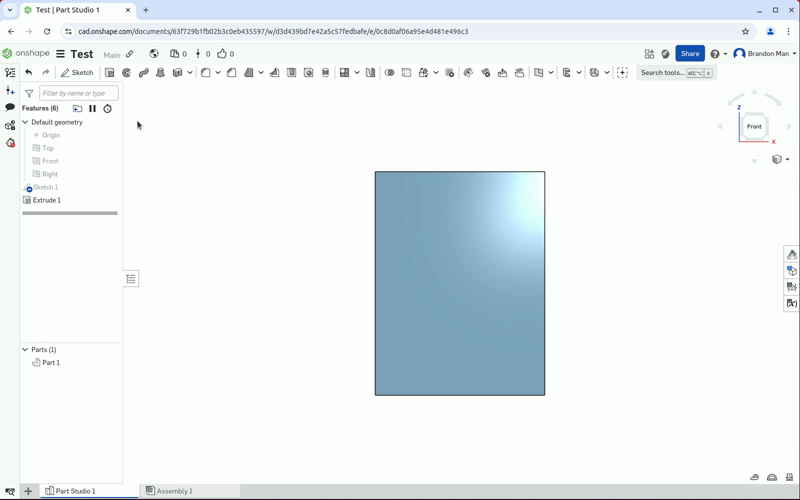
mouse_move(73, 189)
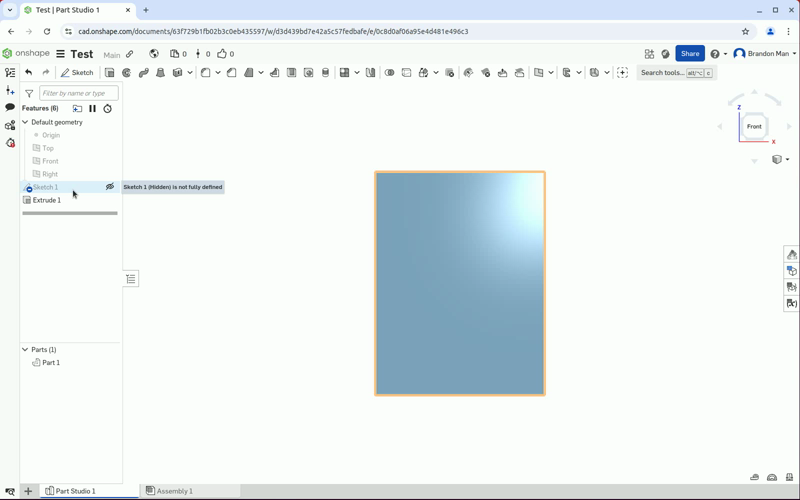
click(73, 189)
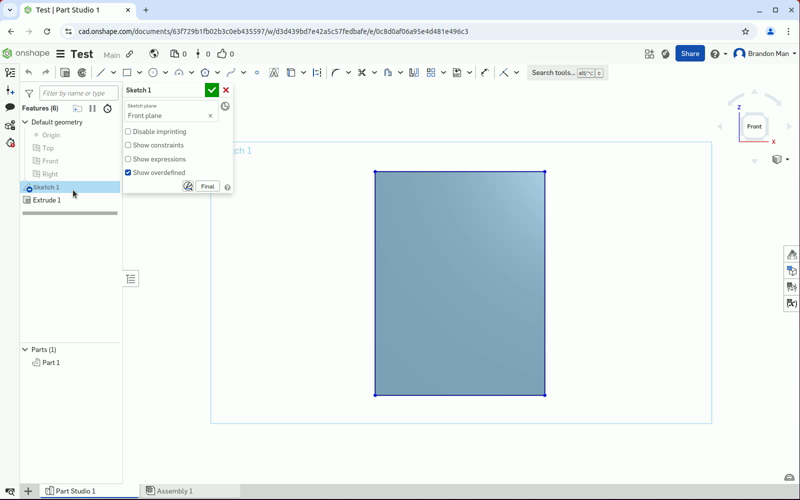
mouse_move(229, 92)
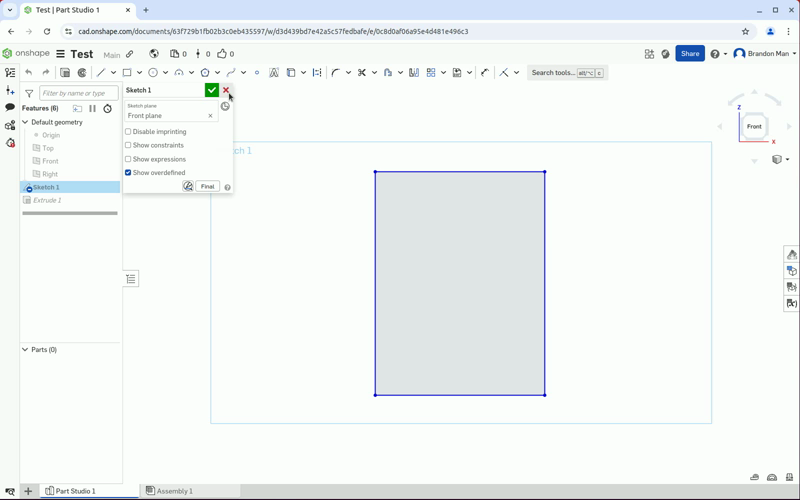
click(229, 92)
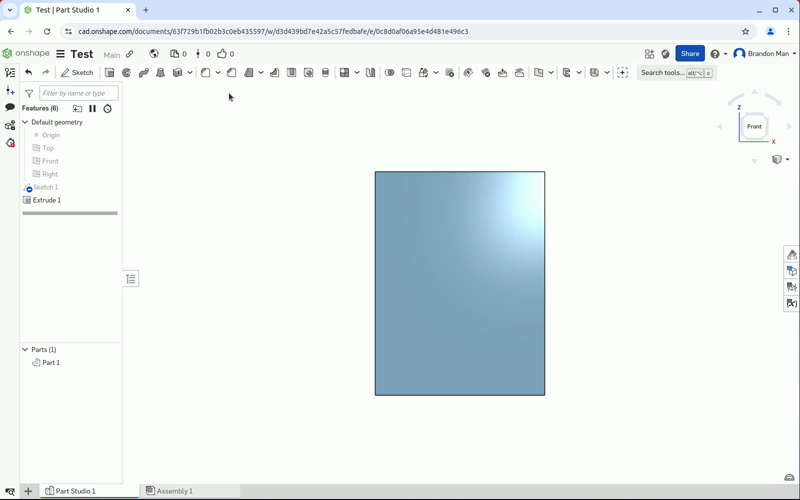
mouse_move(73, 352)
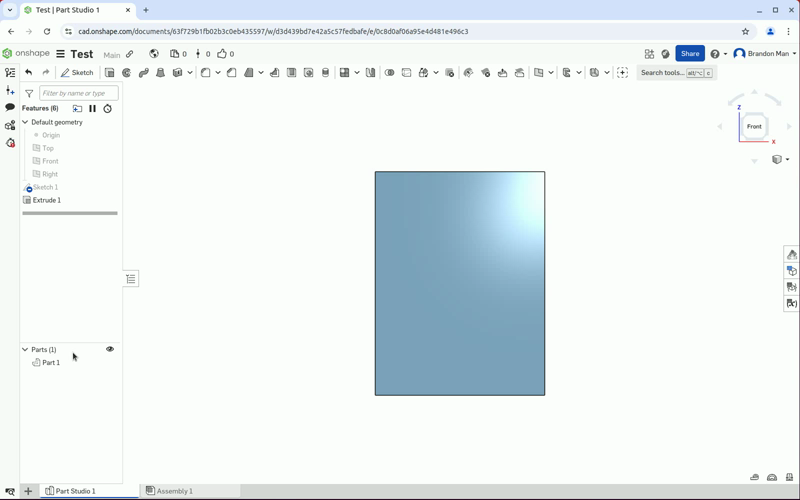
key(y)
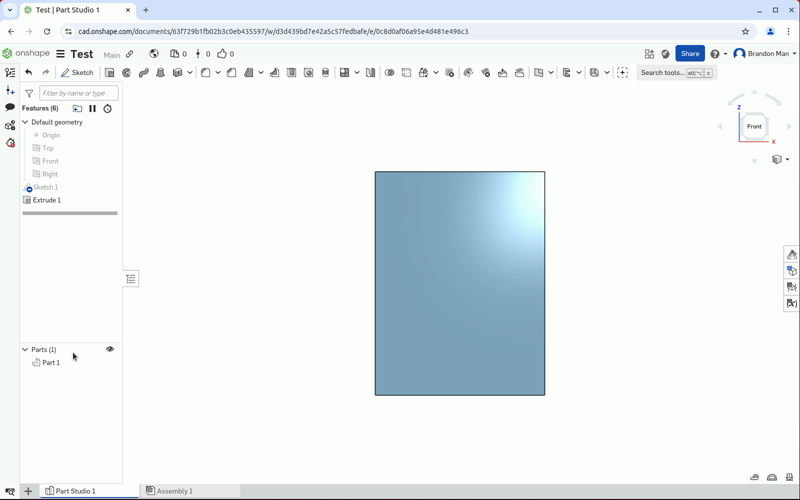
key(shift+p)
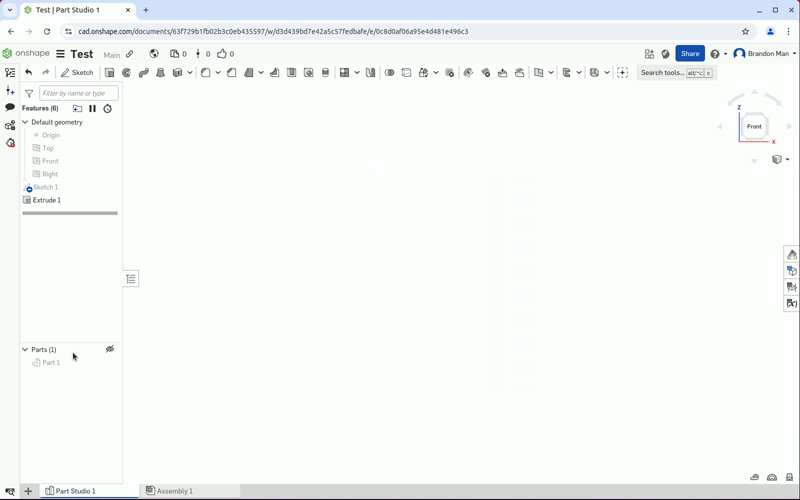
key(space)
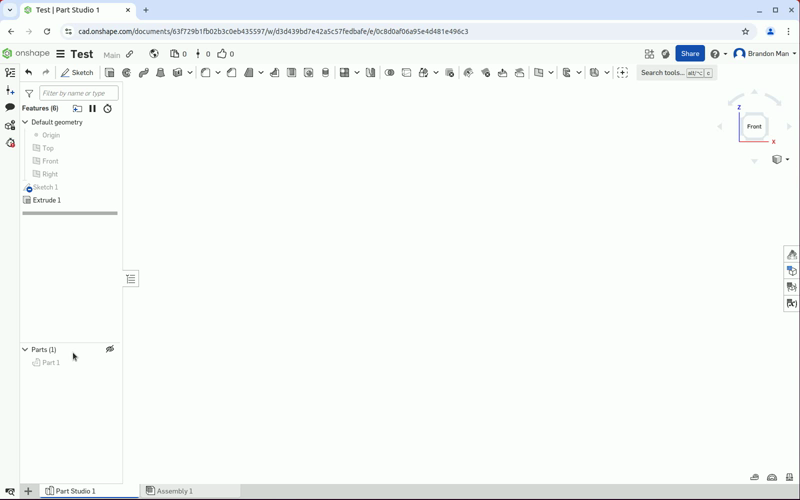
key_down(shift)
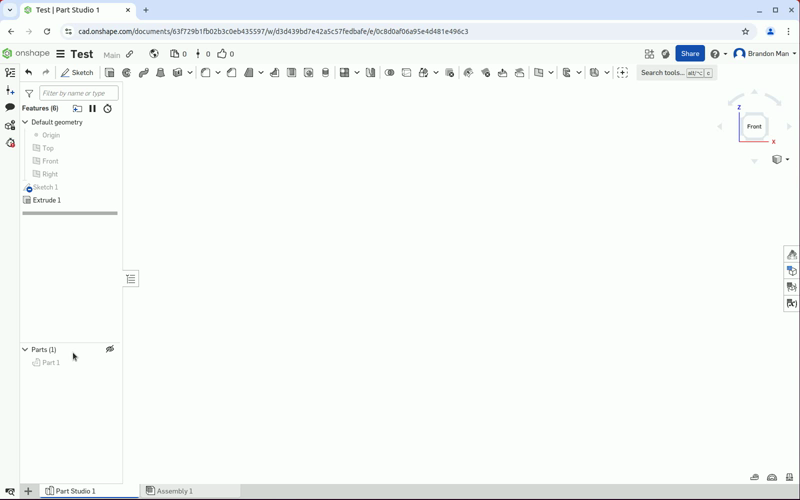
key(left)
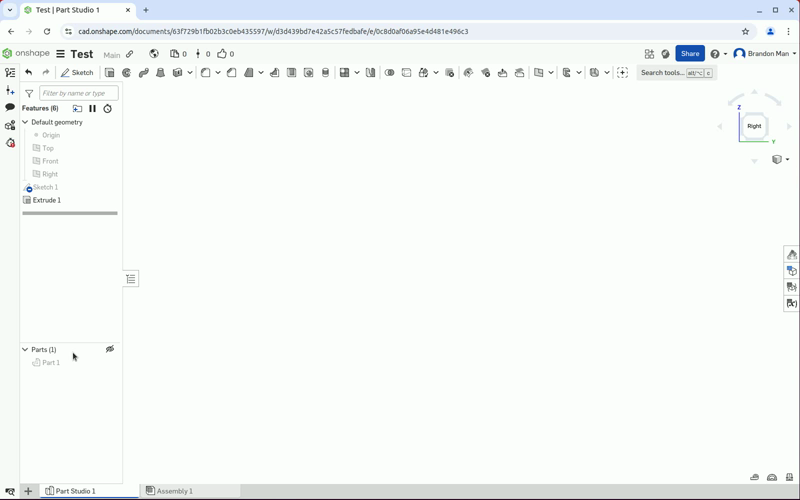
key_up(shift)
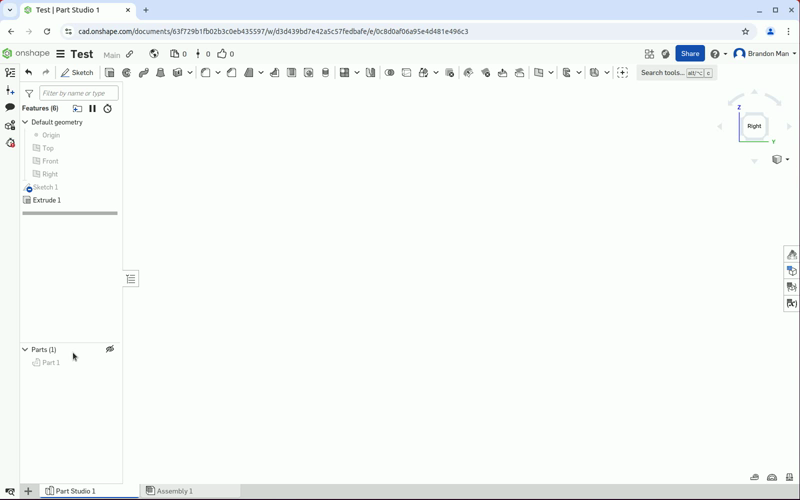
mouse_move(73, 352)
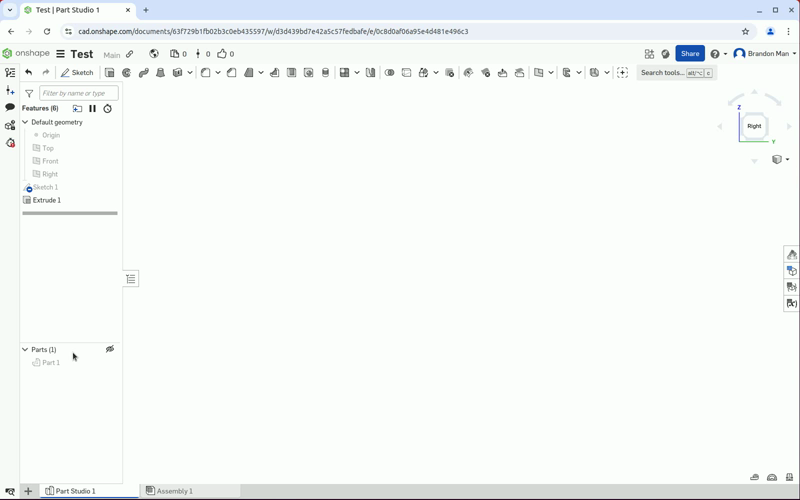
key(shift+y)
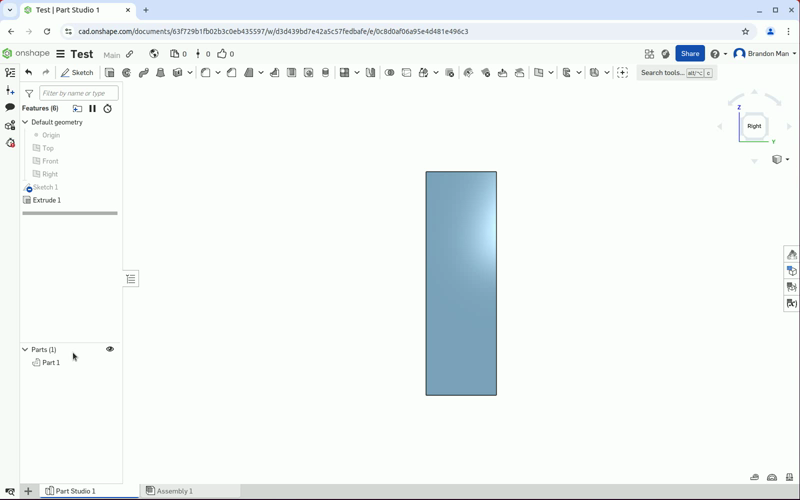
mouse_move(541, 75)
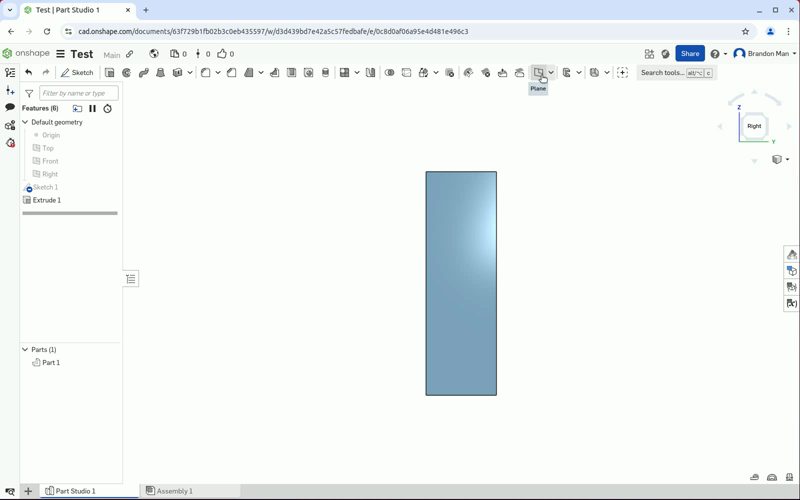
click(541, 75)
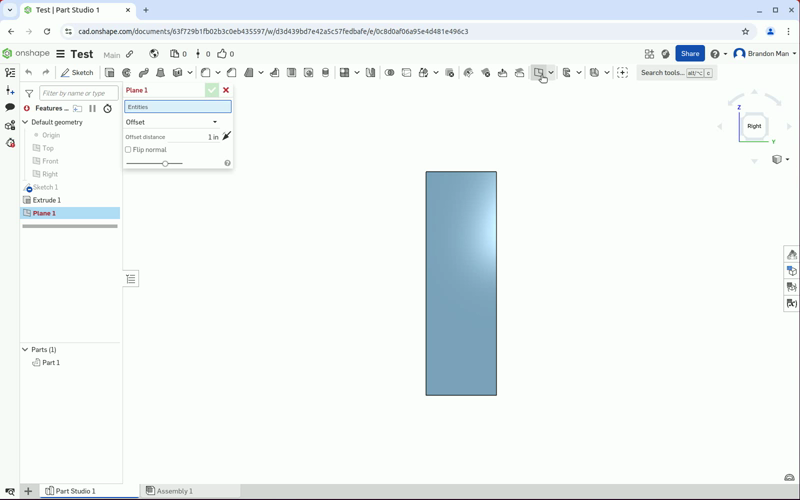
mouse_move(73, 176)
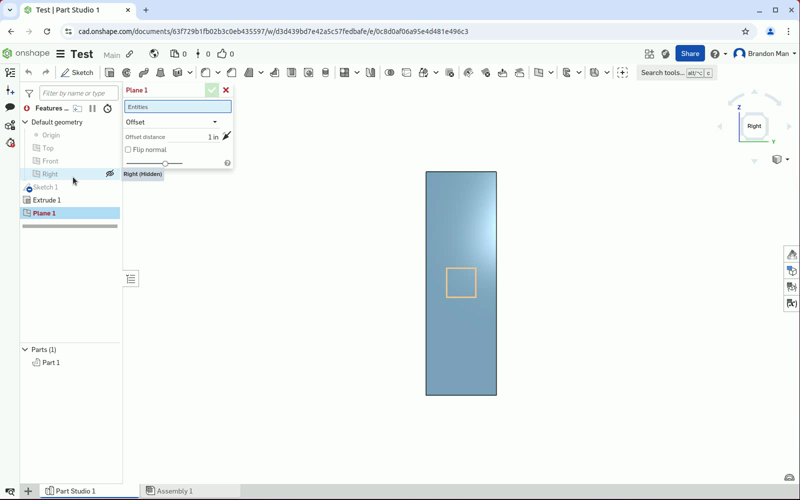
click(73, 176)
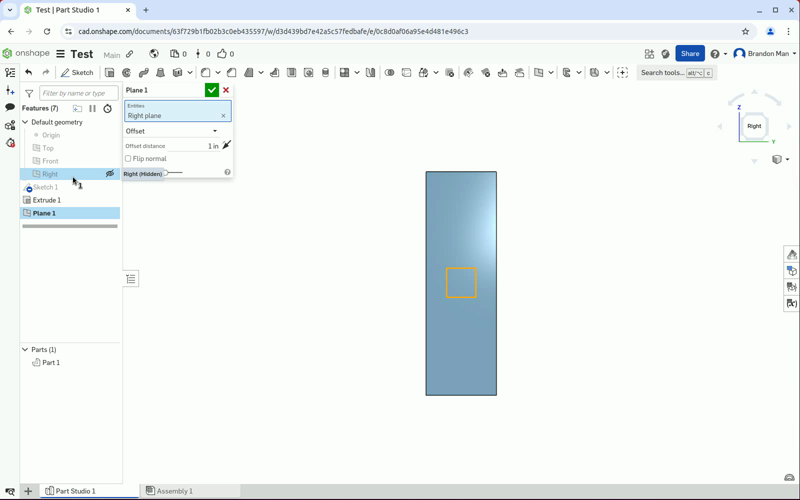
key(tab, 2)
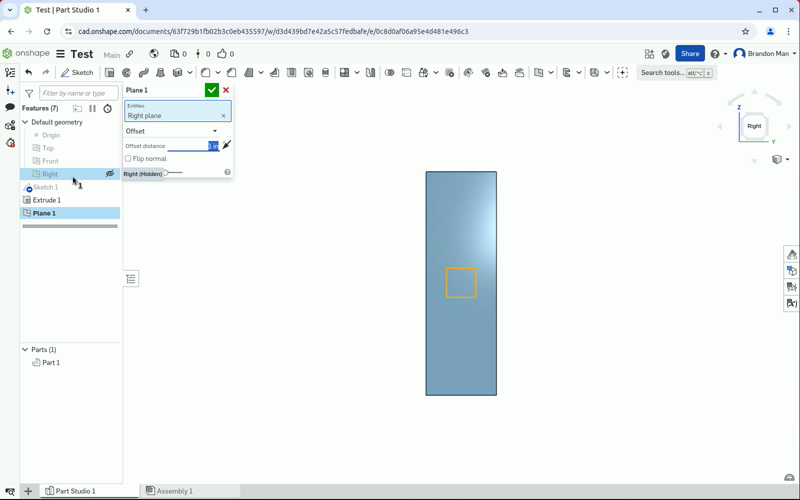
text(17.562)
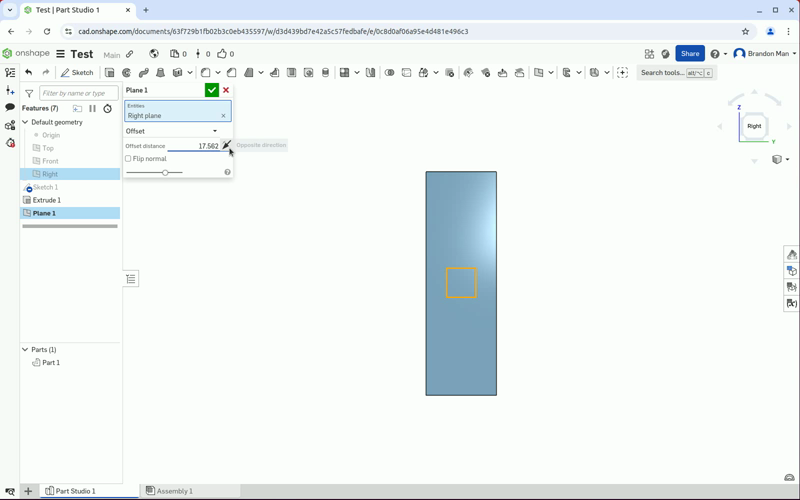
mouse_move(229, 147)
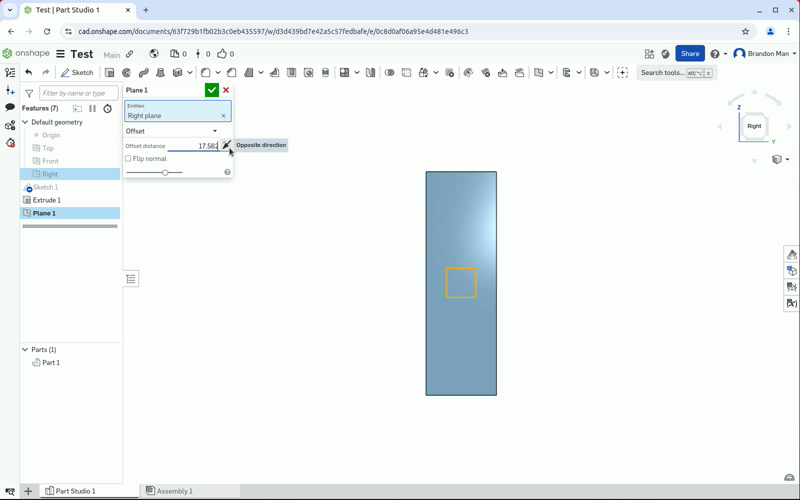
click(229, 147)
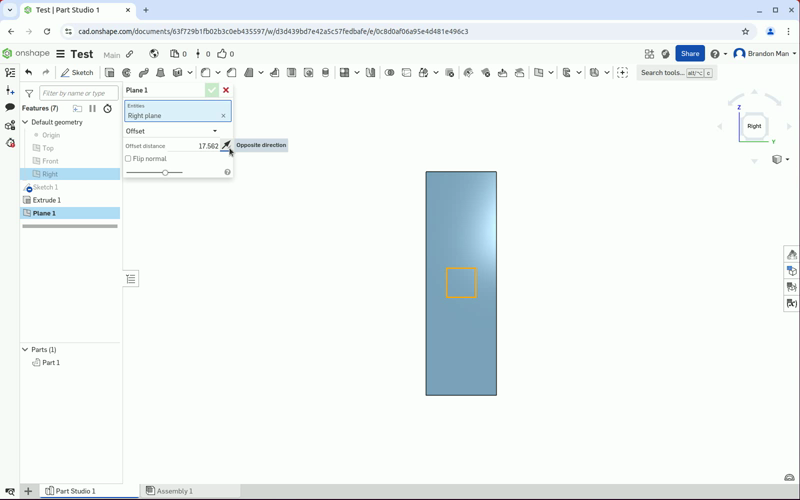
key(enter, 2)
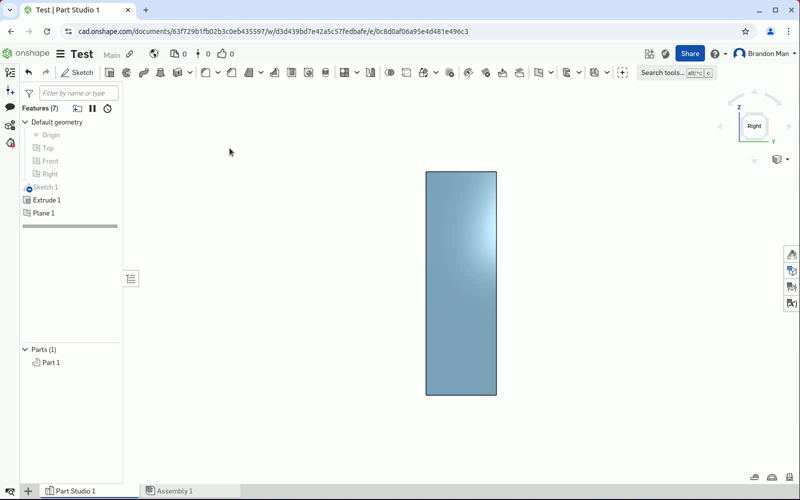
key(shift+s)
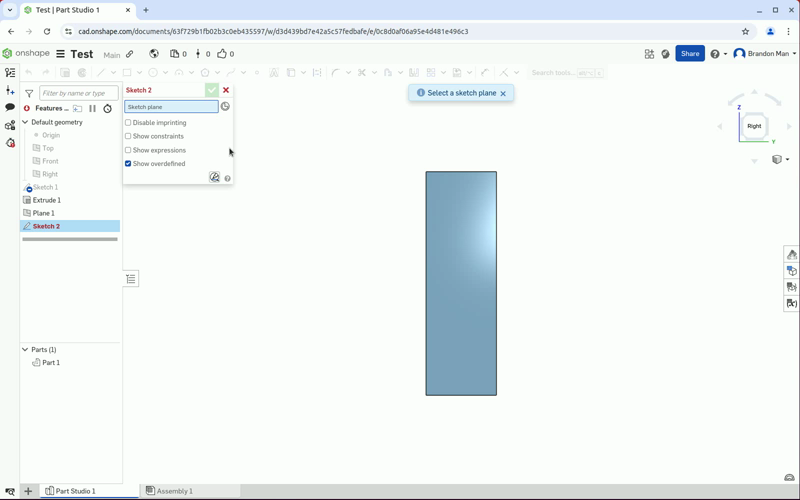
mouse_move(73, 215)
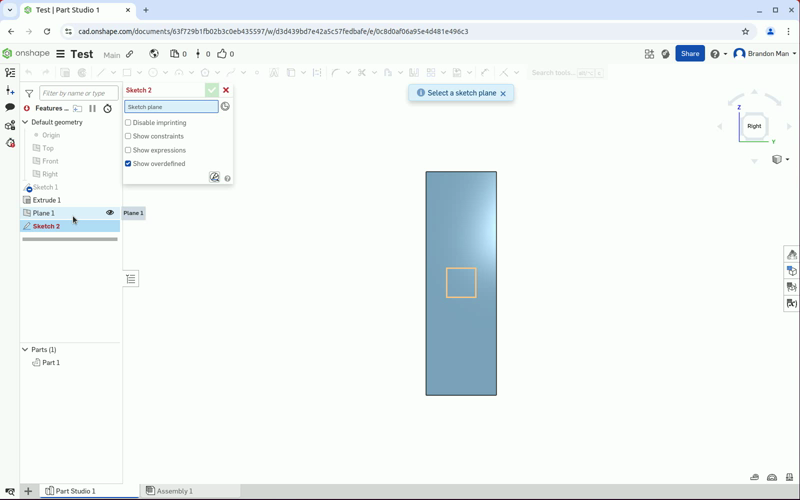
click(73, 215)
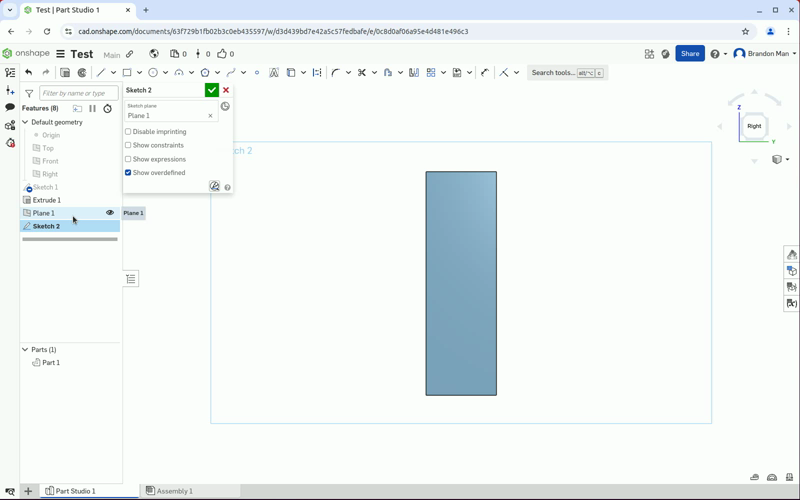
mouse_move(73, 352)
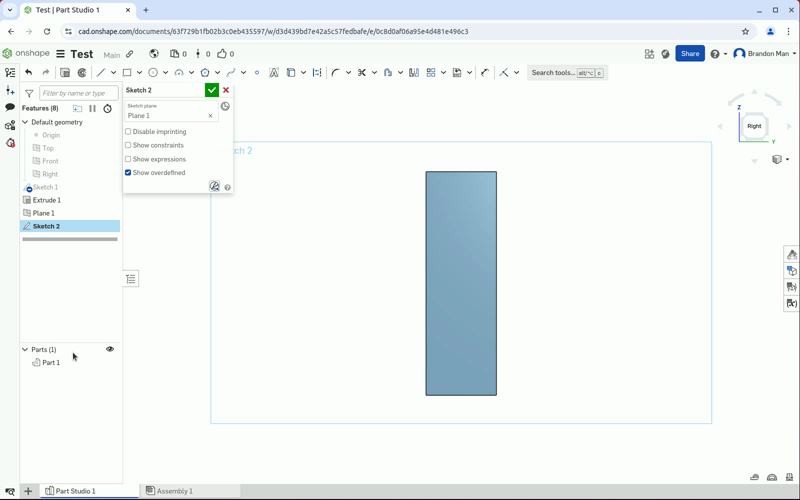
key(y)
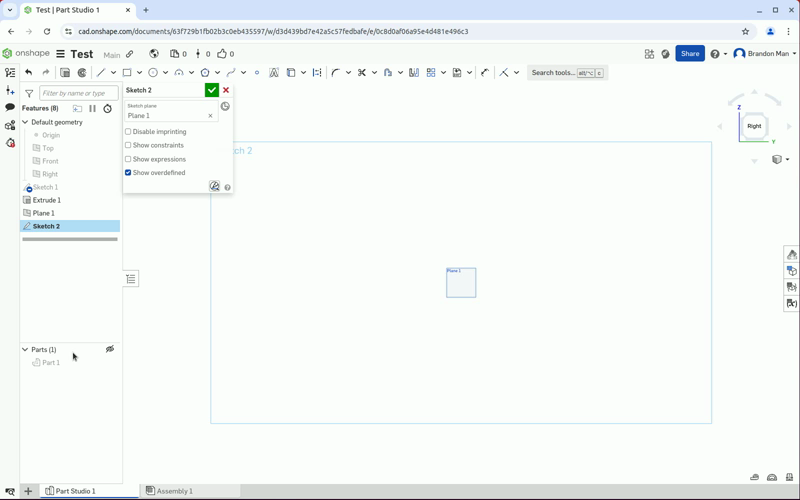
key(l)
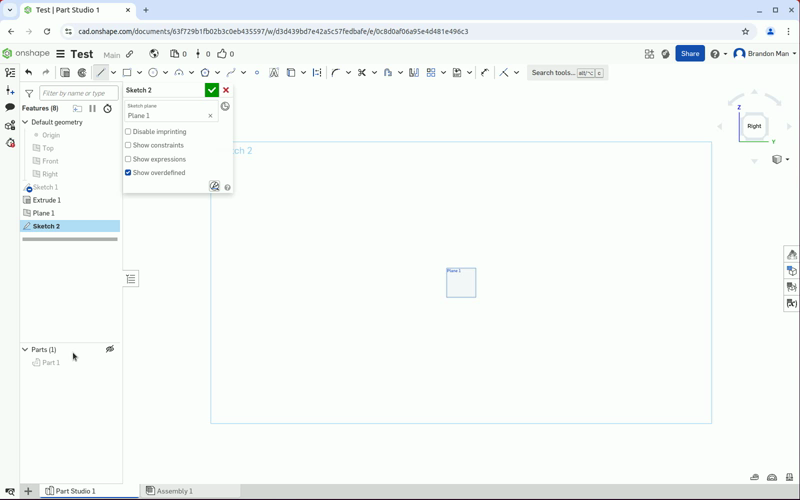
key_down(shift)
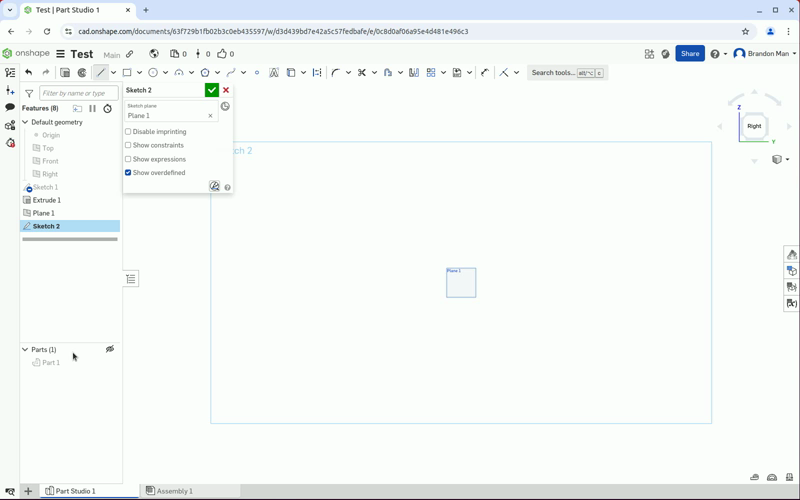
mouse_move(412, 222)
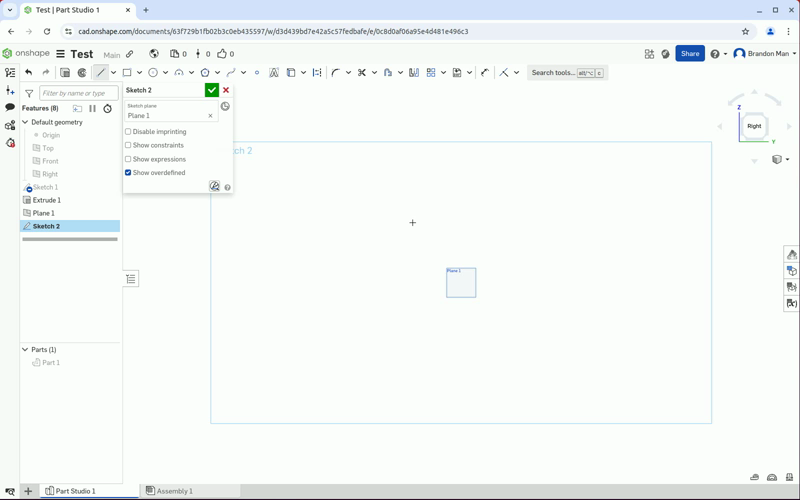
click(412, 222)
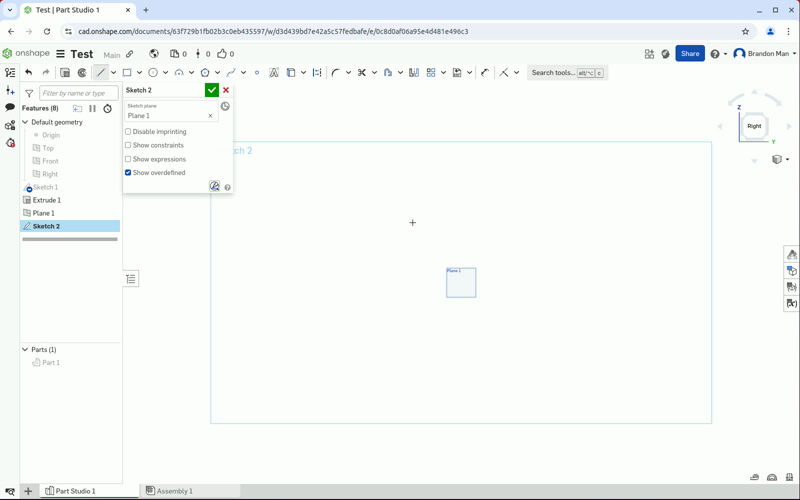
key_up(shift)
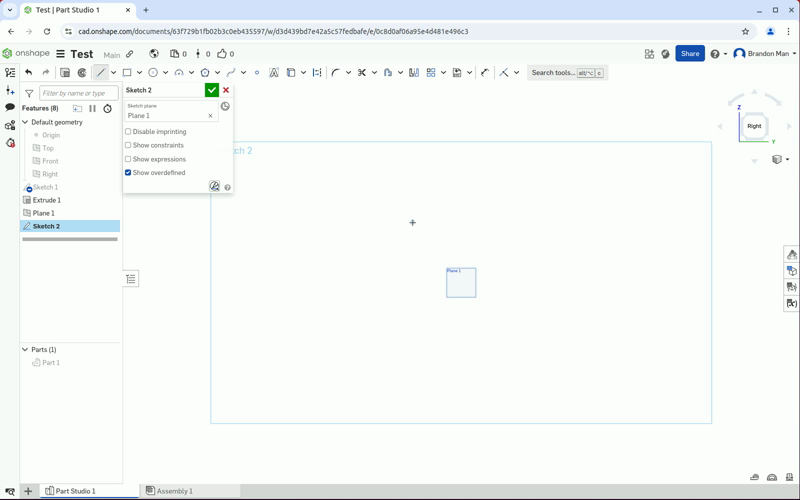
key_down(shift)
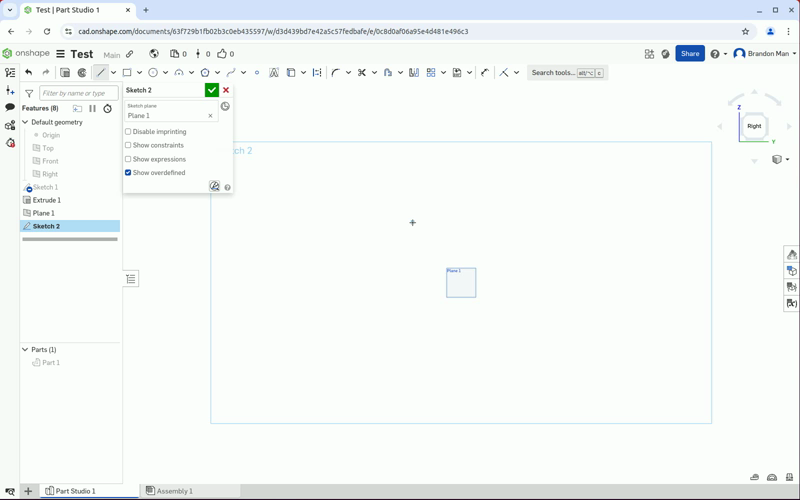
mouse_move(483, 190)
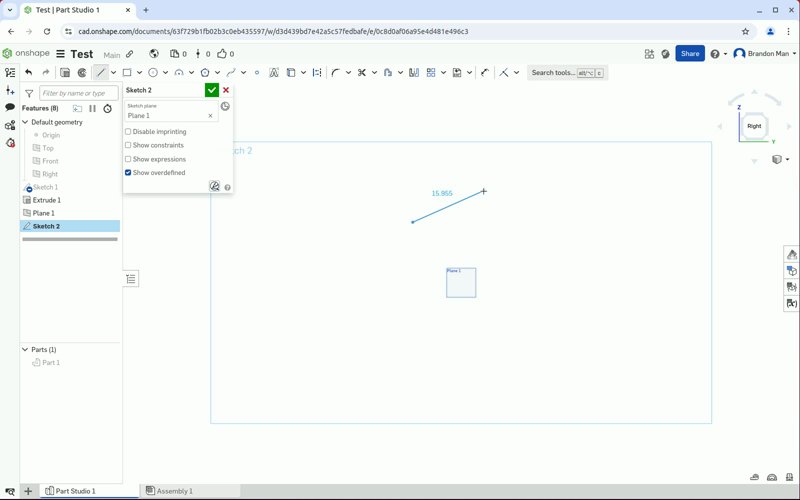
click(483, 190)
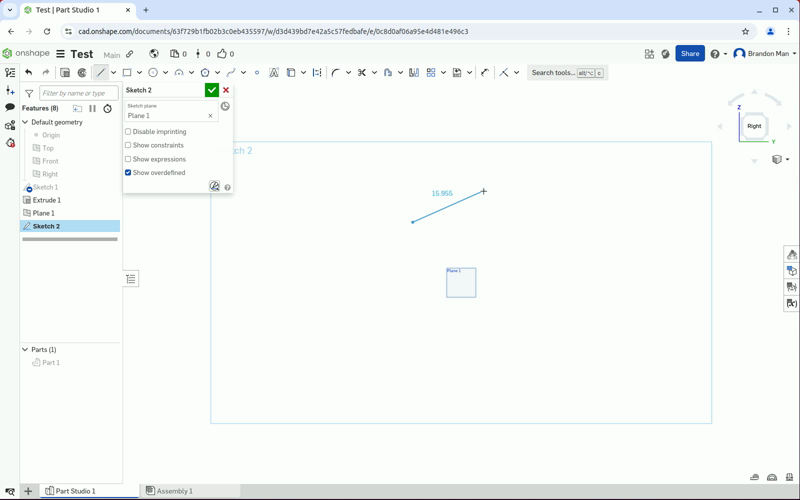
key_up(shift)
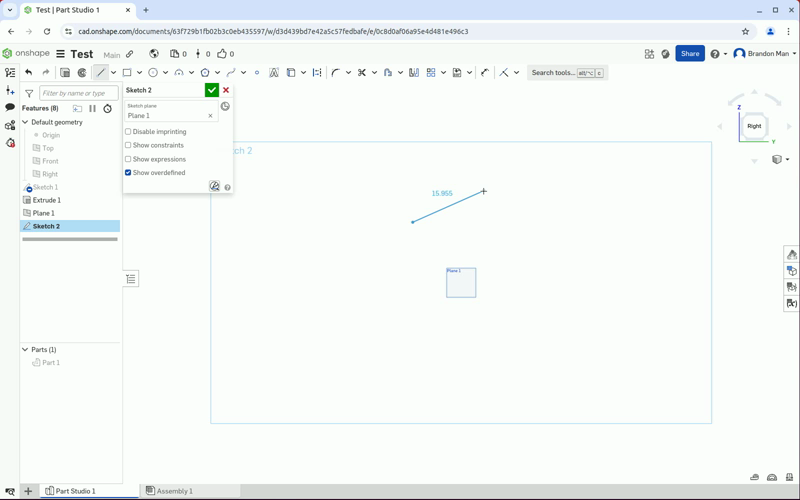
key_down(shift)
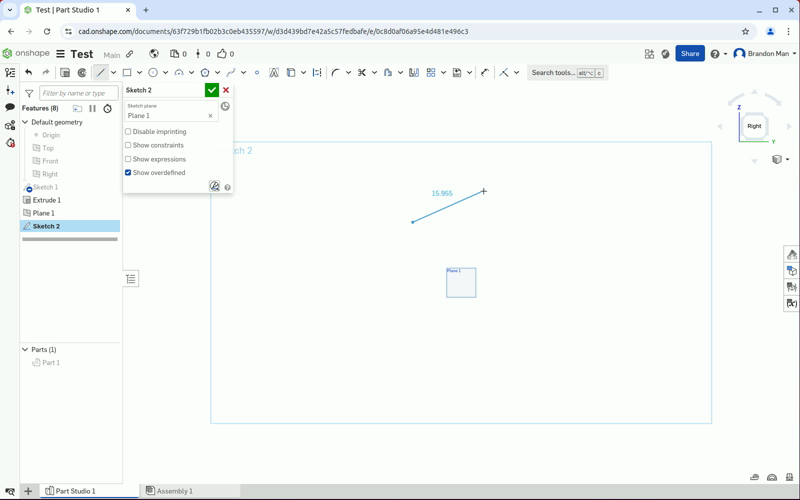
mouse_move(513, 190)
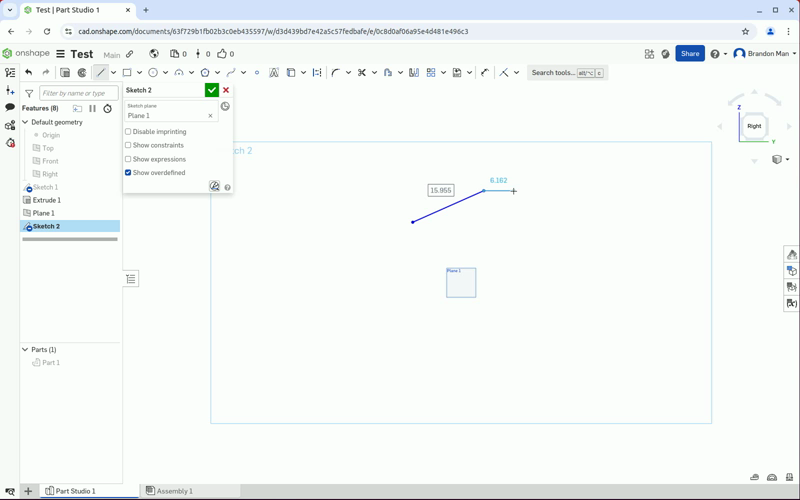
mouse_move(483, 169)
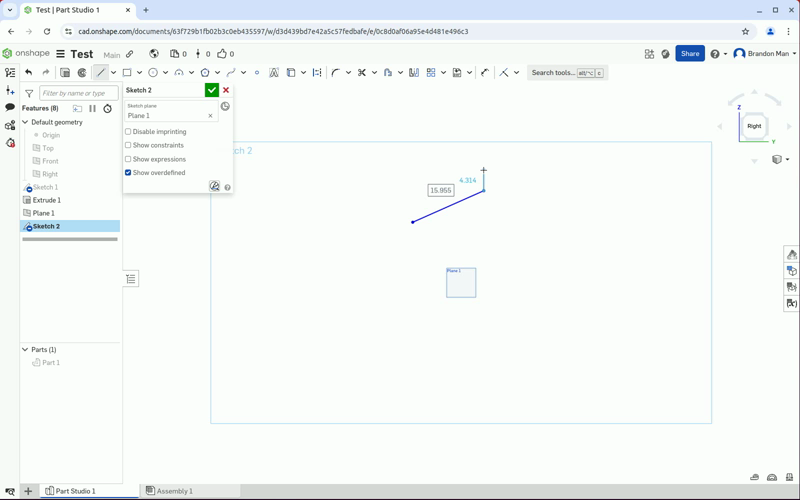
click(483, 169)
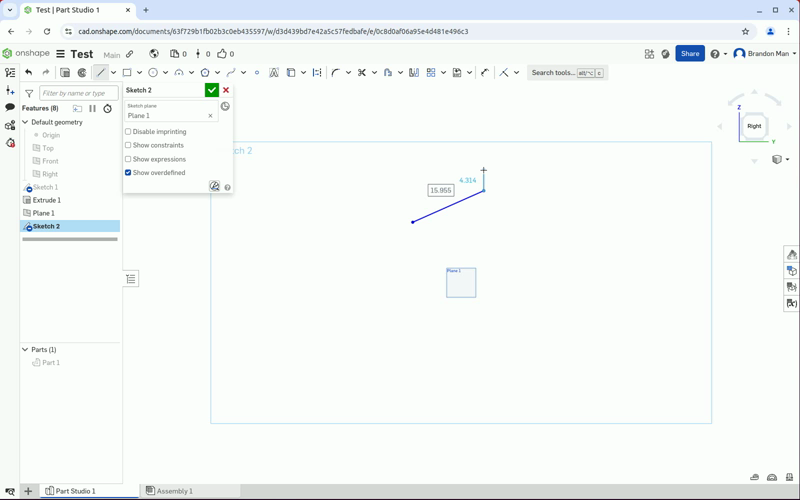
key_up(shift)
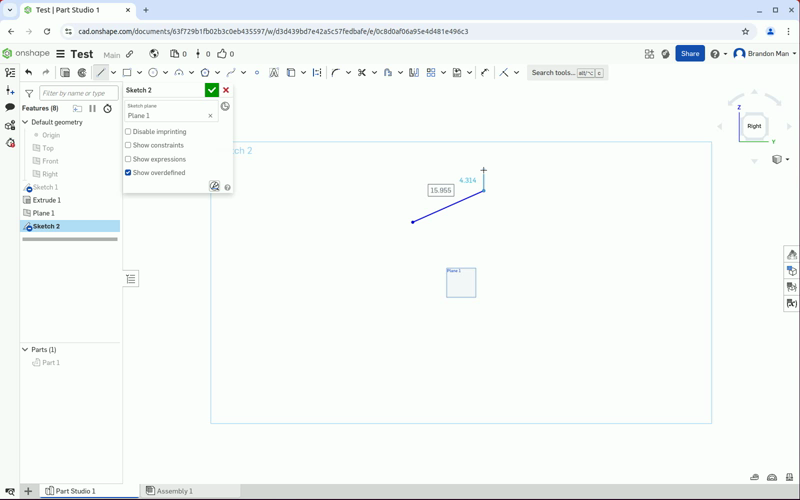
key_down(shift)
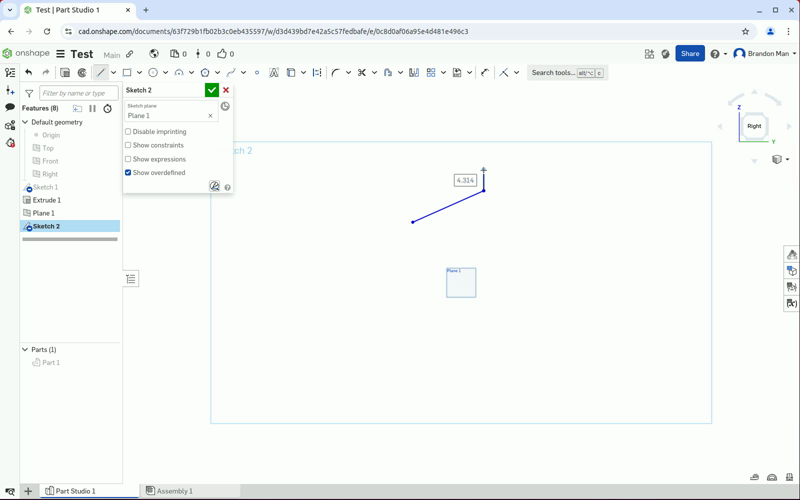
mouse_move(412, 169)
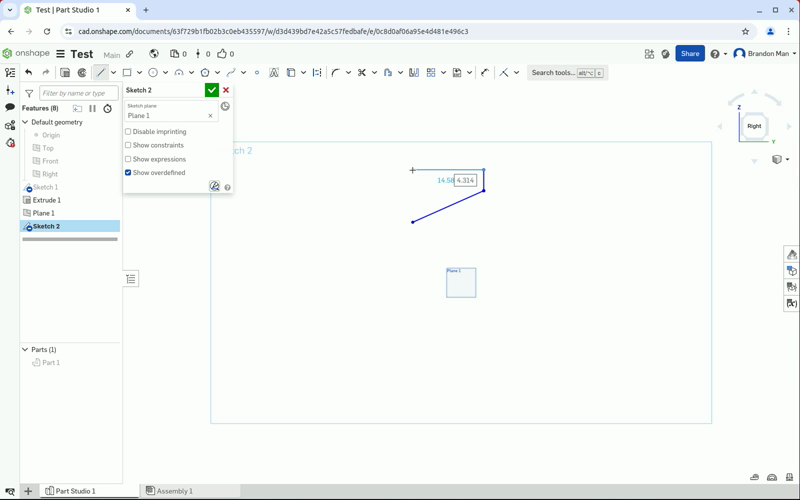
click(412, 169)
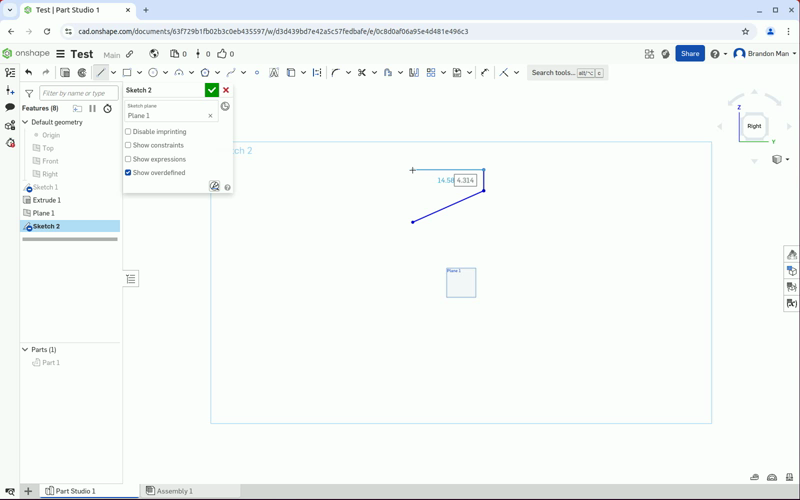
key_up(shift)
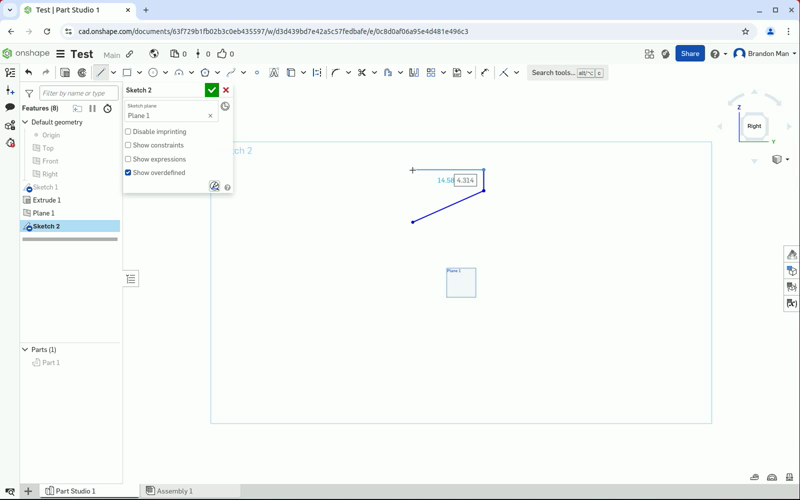
mouse_move(442, 169)
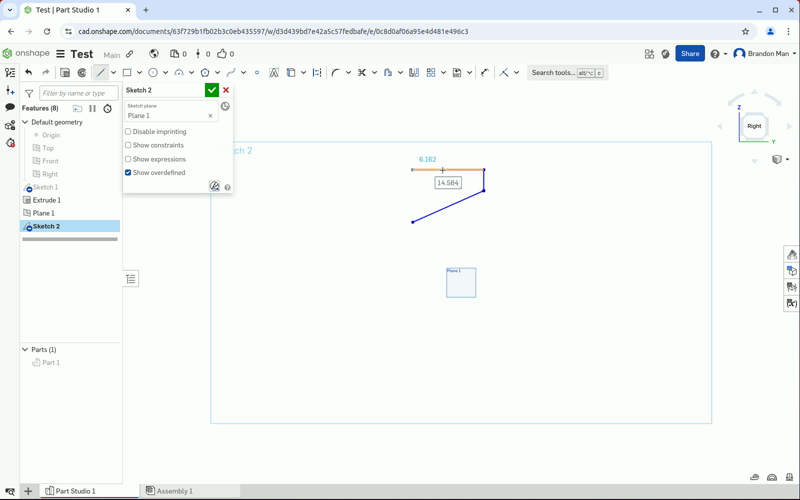
key_down(shift)
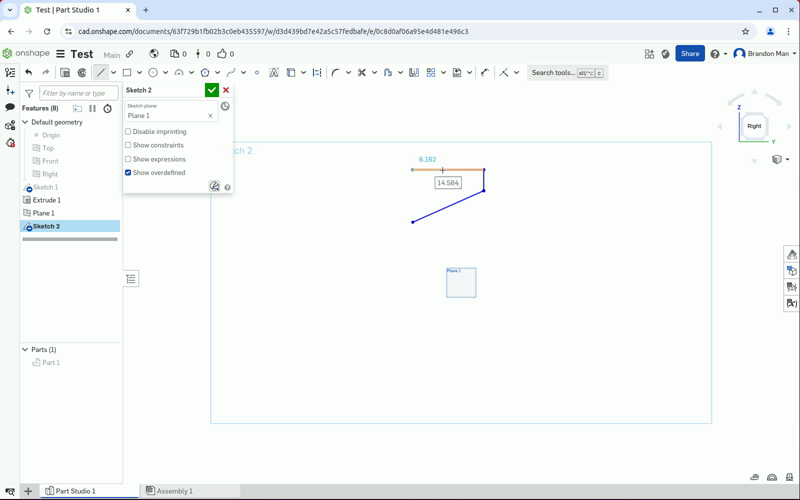
mouse_move(412, 222)
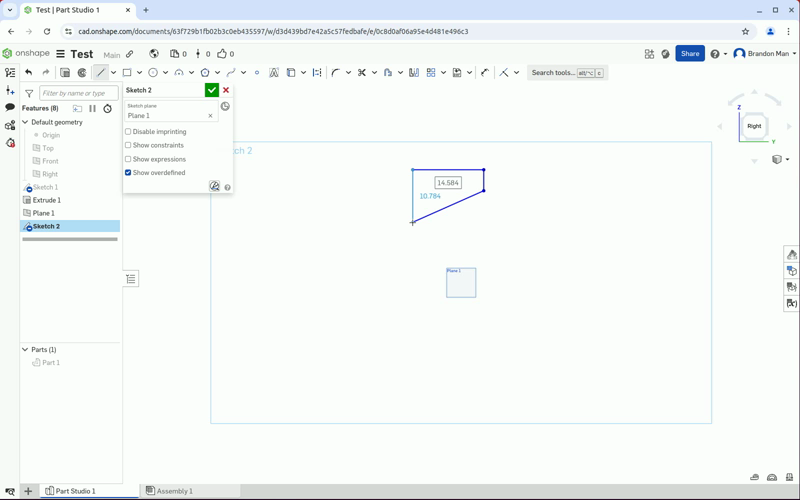
key_up(shift)
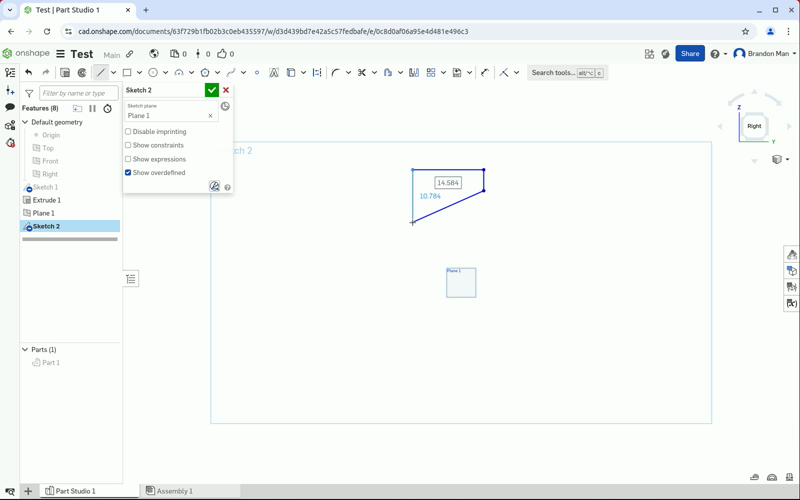
click(412, 222)
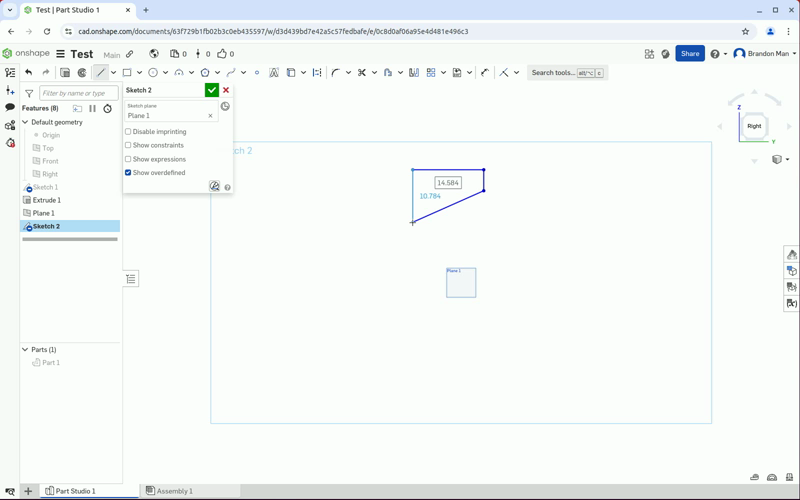
key(esc)
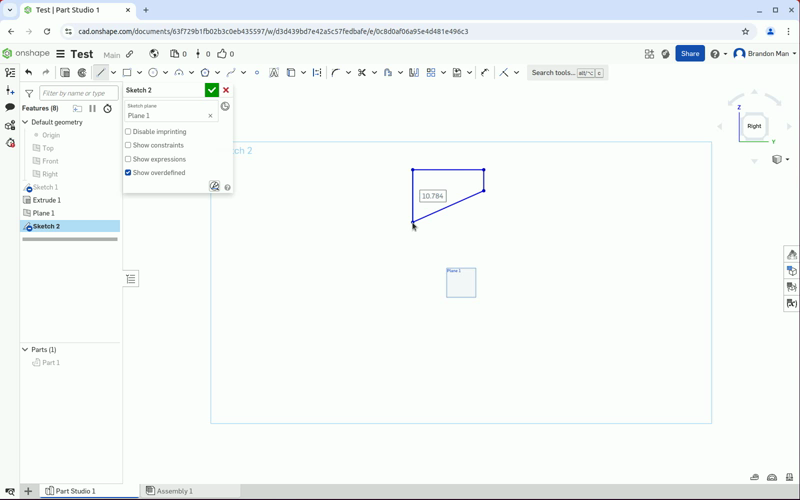
mouse_move(450, 198)
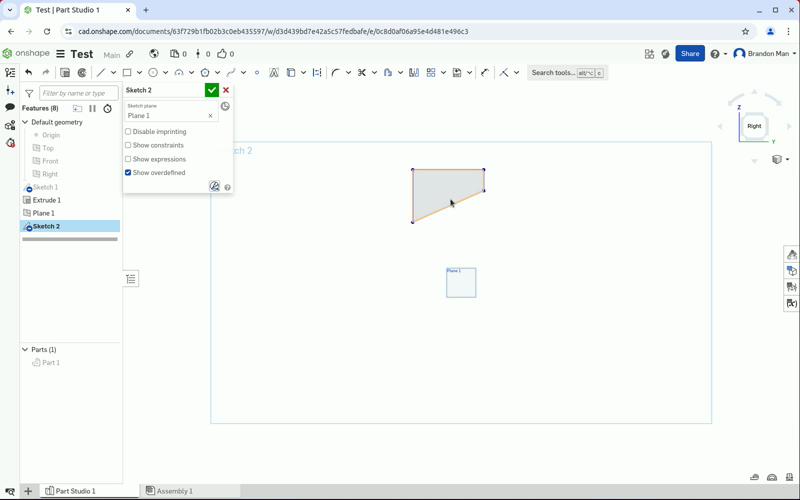
click(450, 198)
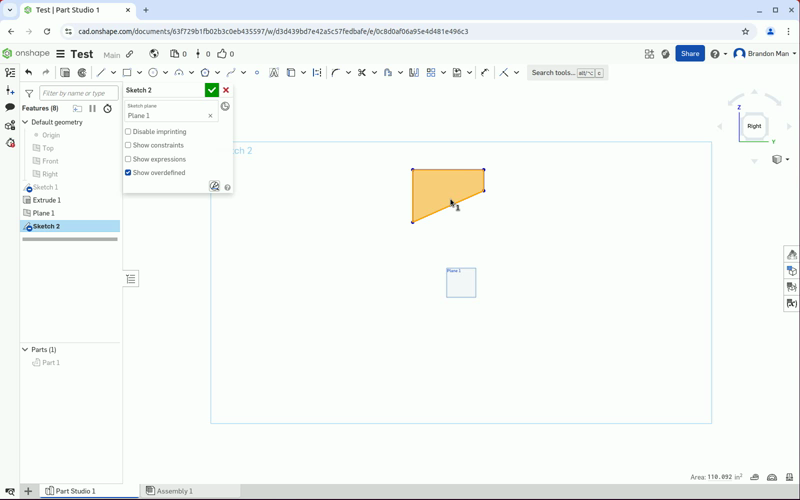
mouse_move(73, 352)
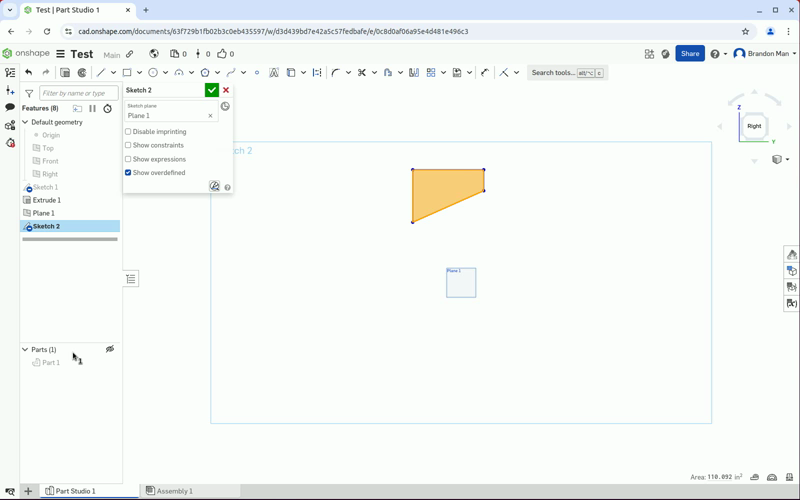
key(shift+y)
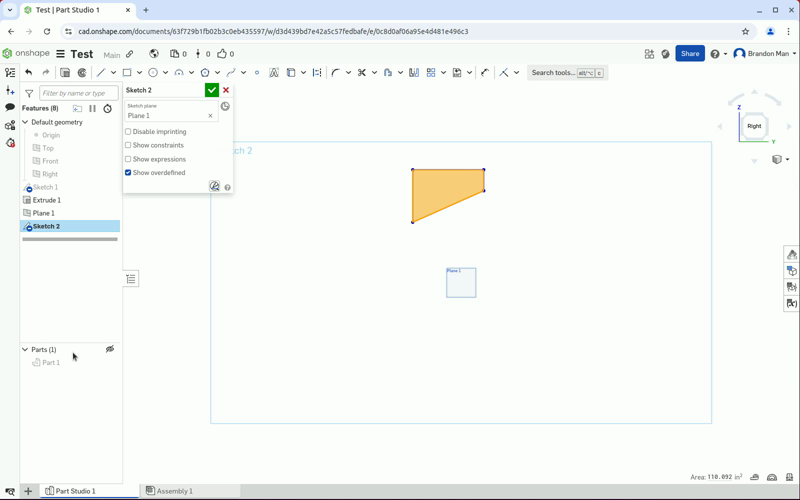
key(shift+e)
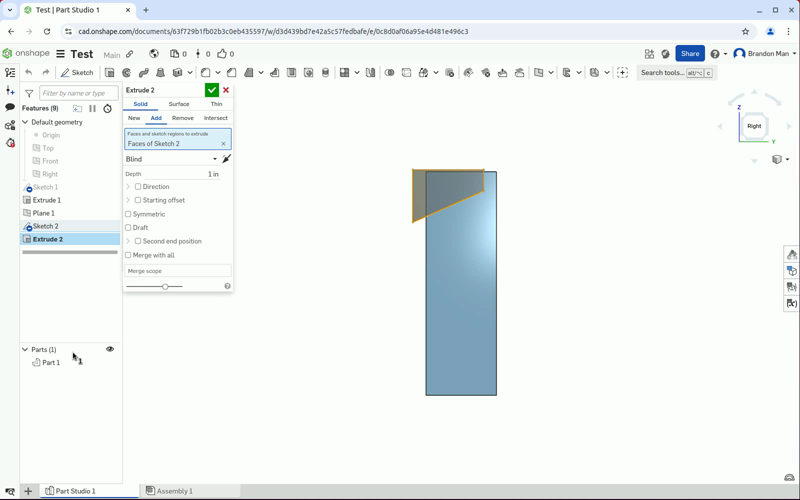
mouse_move(143, 106)
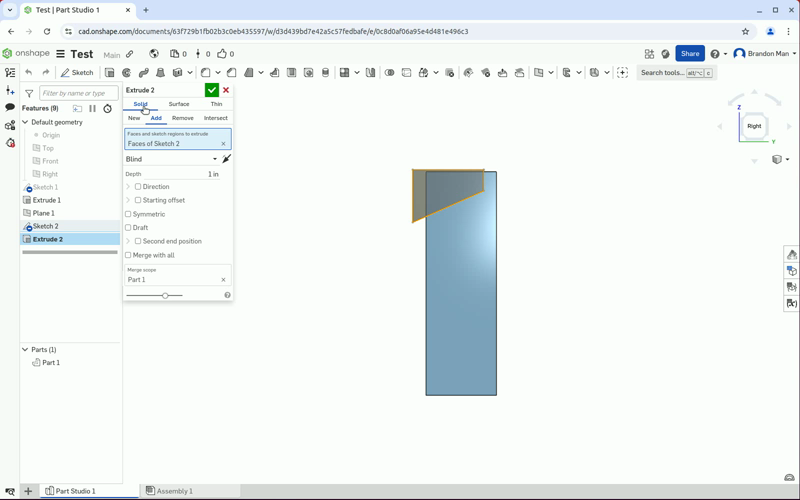
click(143, 106)
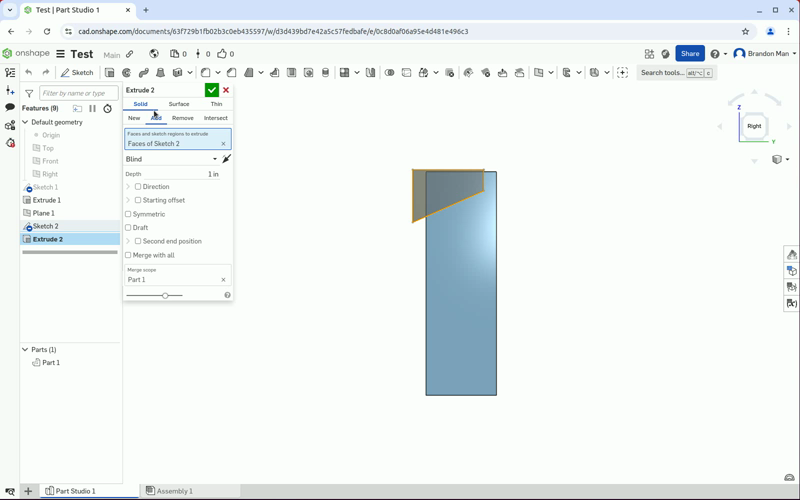
mouse_move(186, 120)
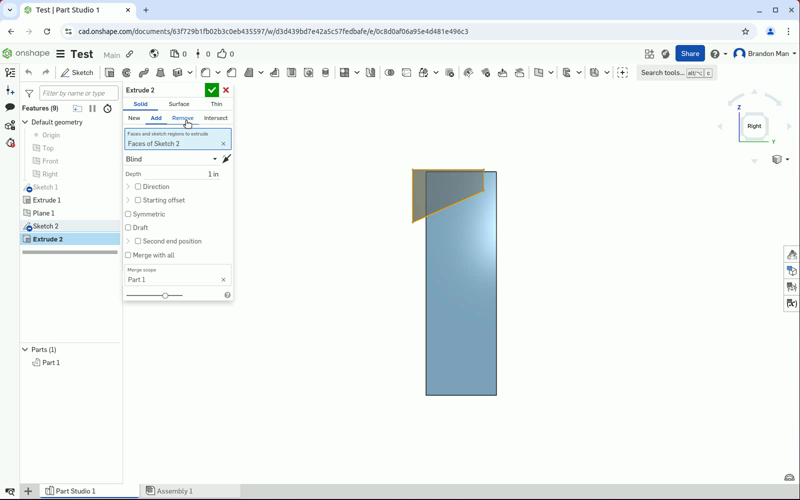
click(186, 120)
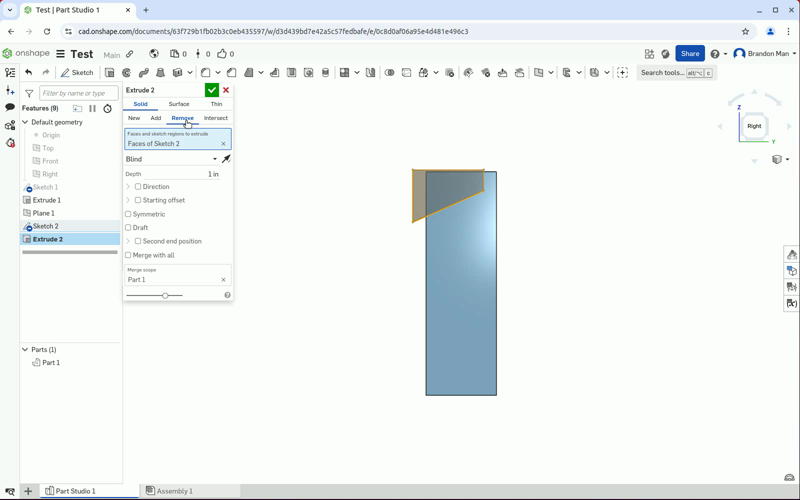
key(tab, 4)
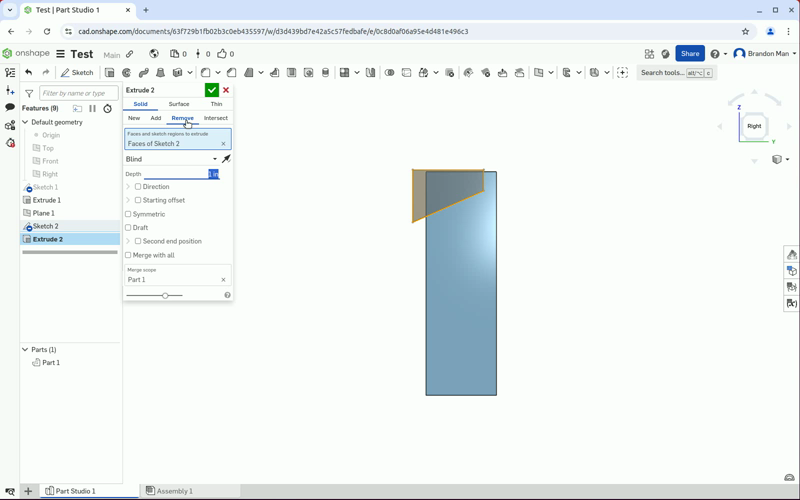
text(30.811)
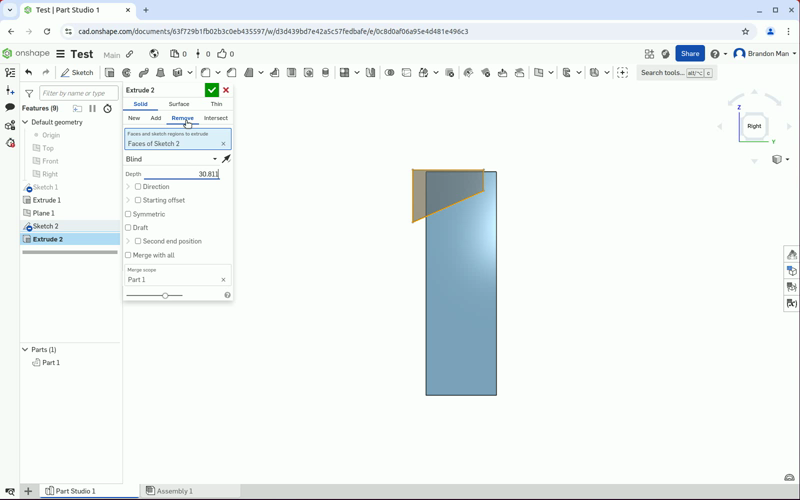
key(tab, 6)
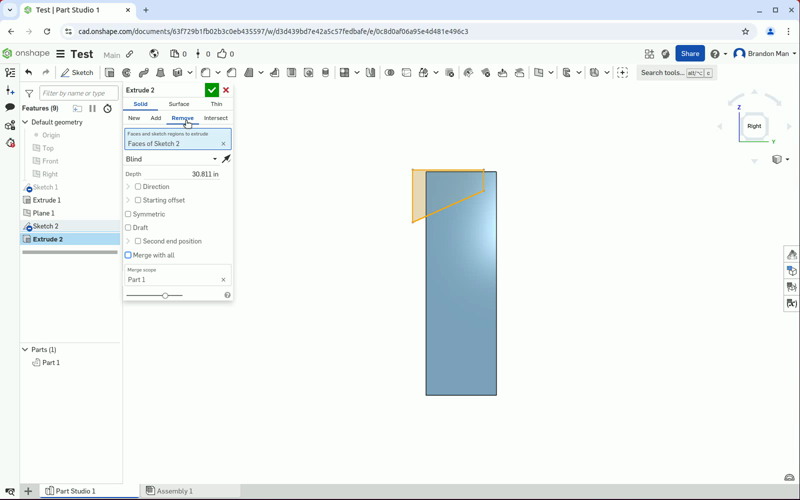
key(space)
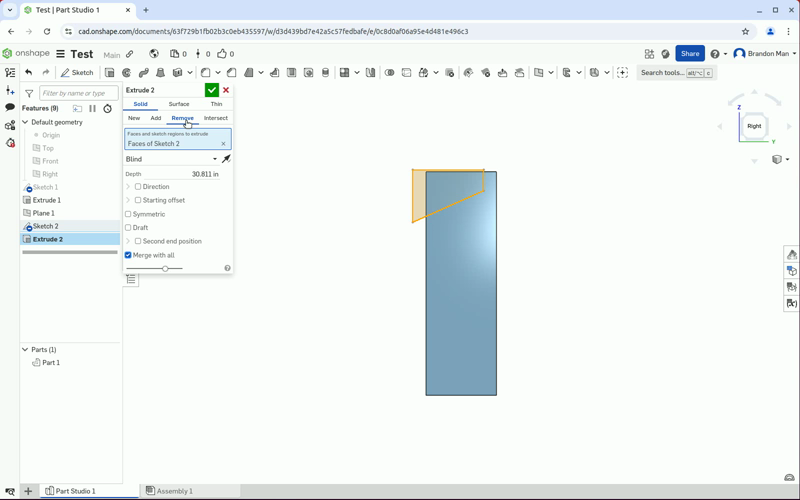
key(enter)
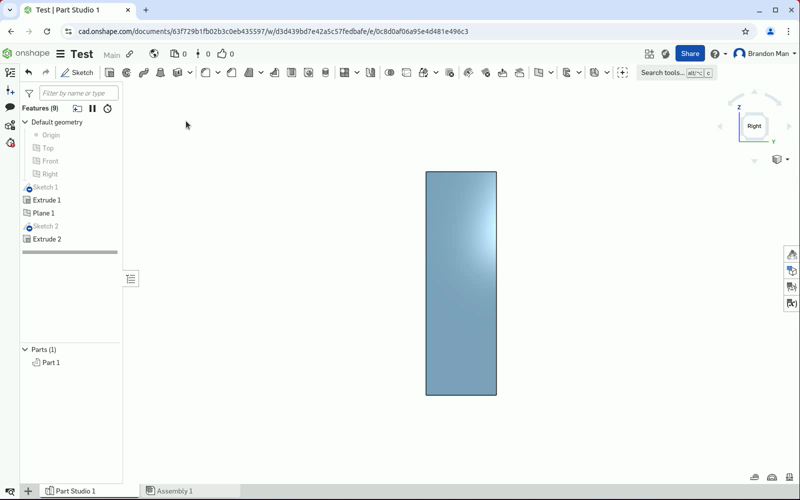
key(shift+h)
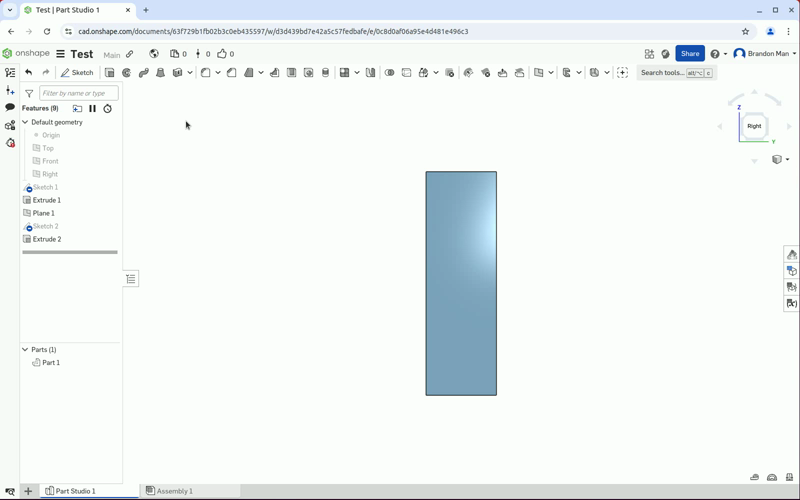
key(shift+h)
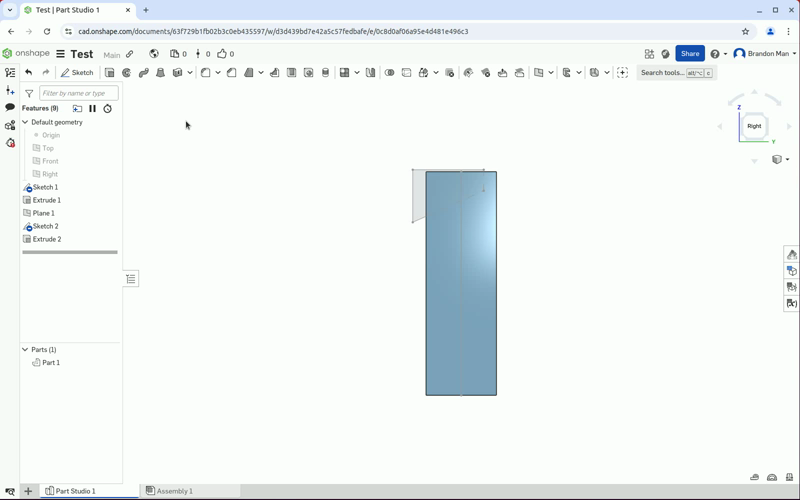
key(shift+7)
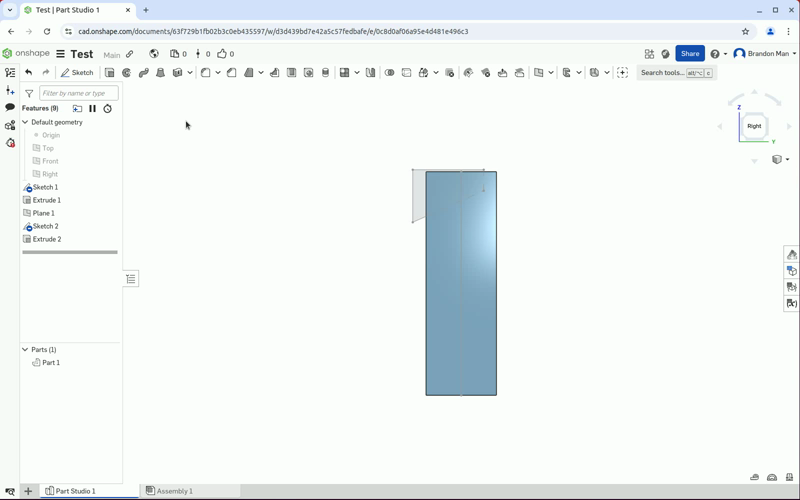
key(right, 2)
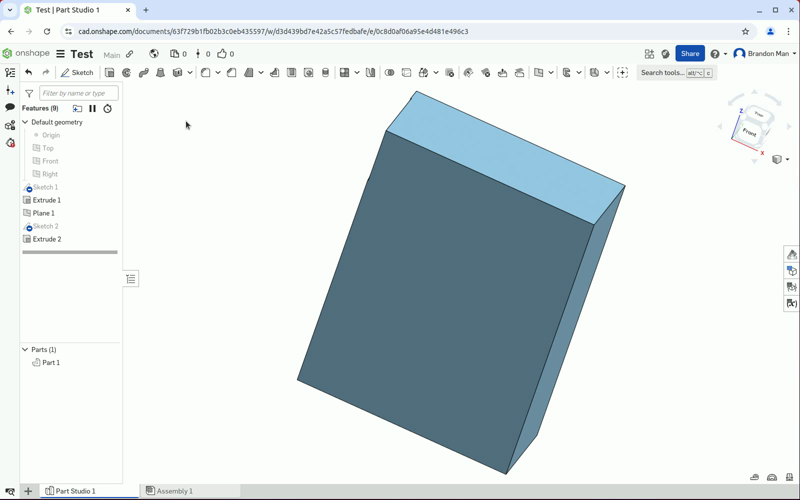
key(down, 2)
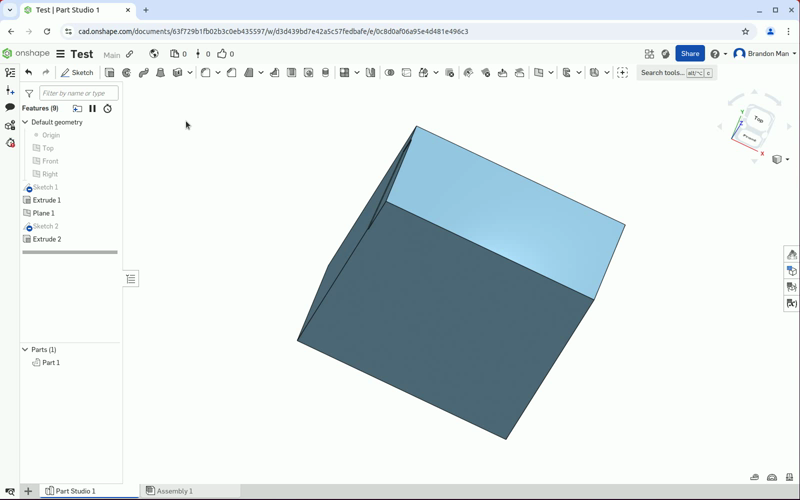
key(up, 2)
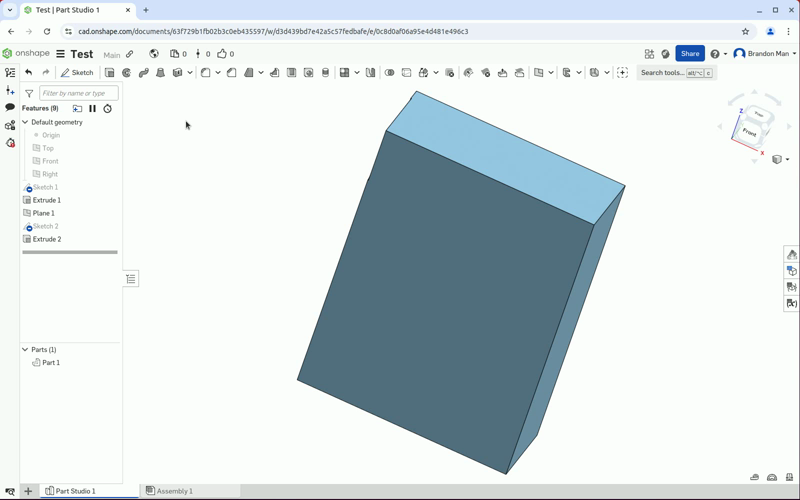
key(left, 2)
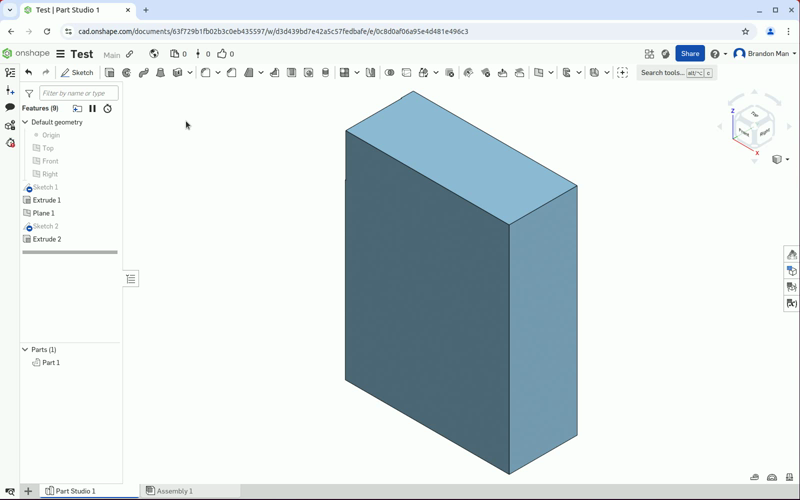
mouse_move(73, 189)
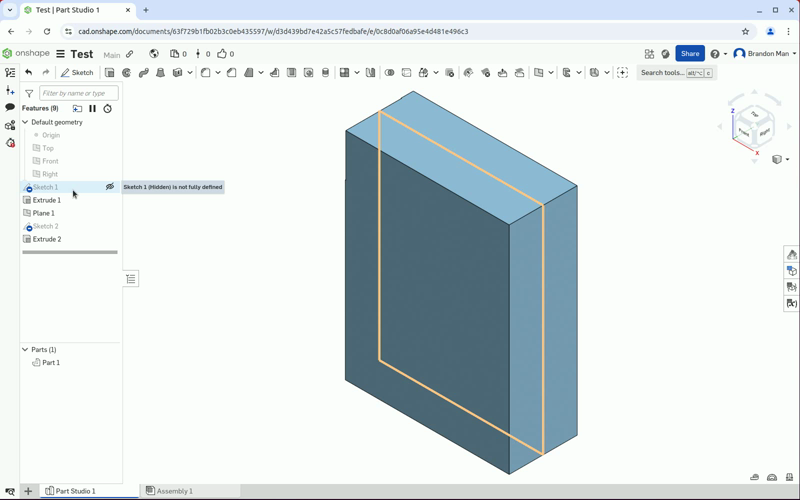
click(73, 189)